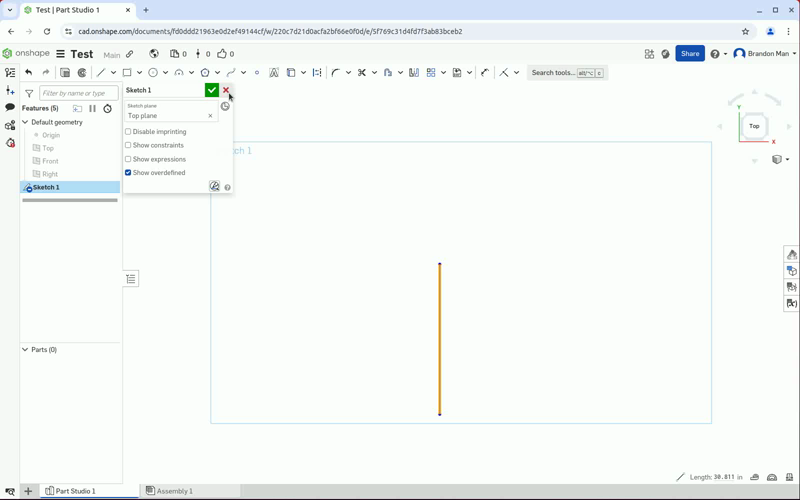
key(shift+h)
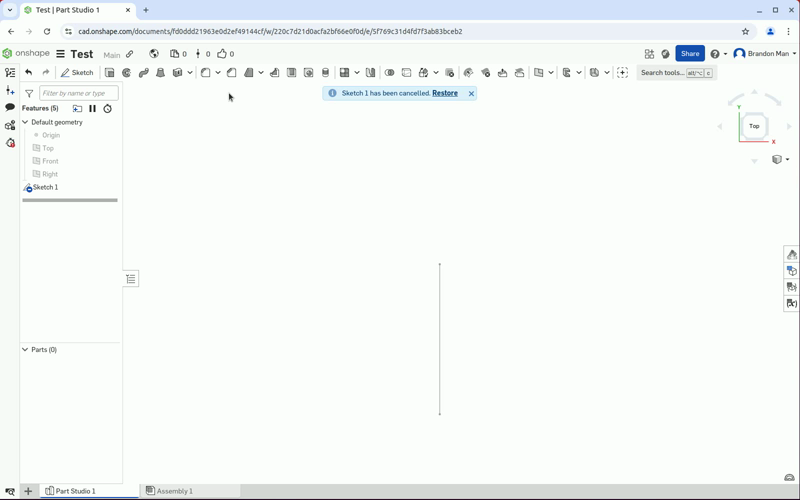
mouse_move(73, 352)
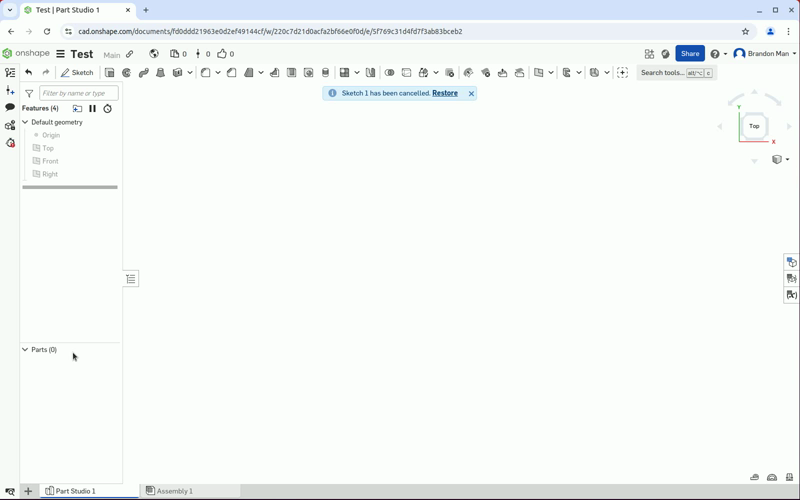
key(y)
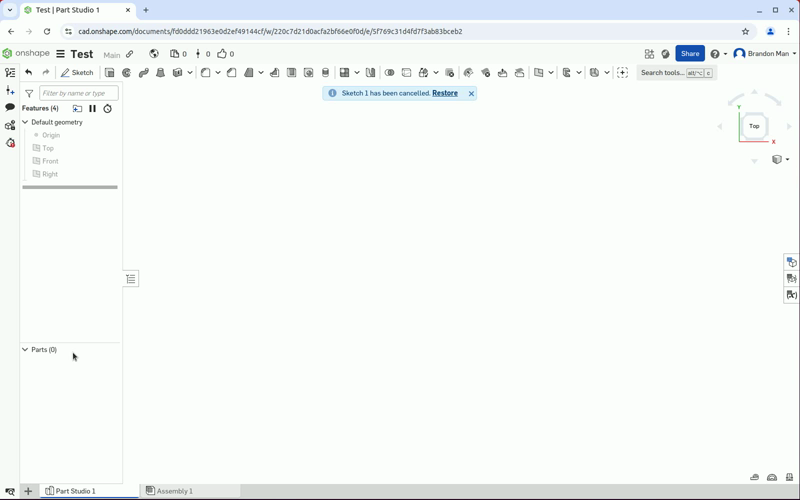
key(shift+p)
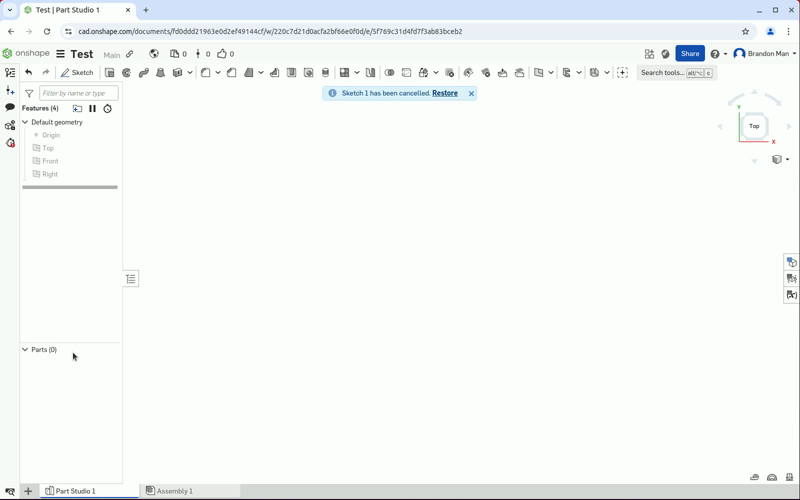
key(space)
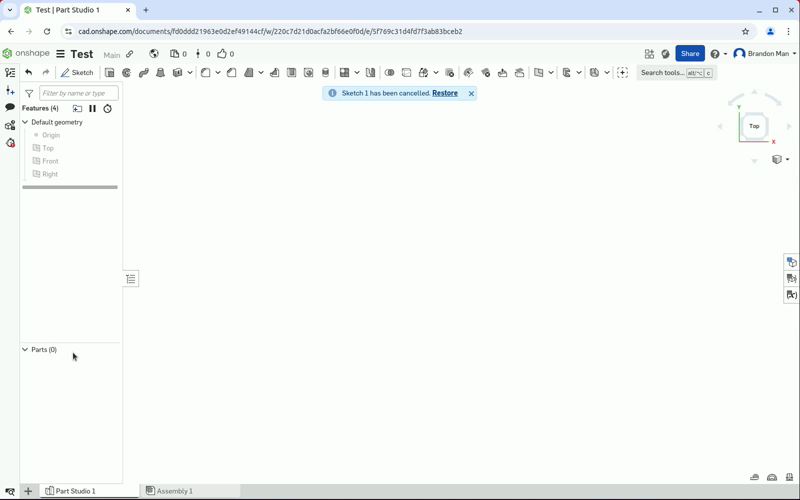
key_down(shift)
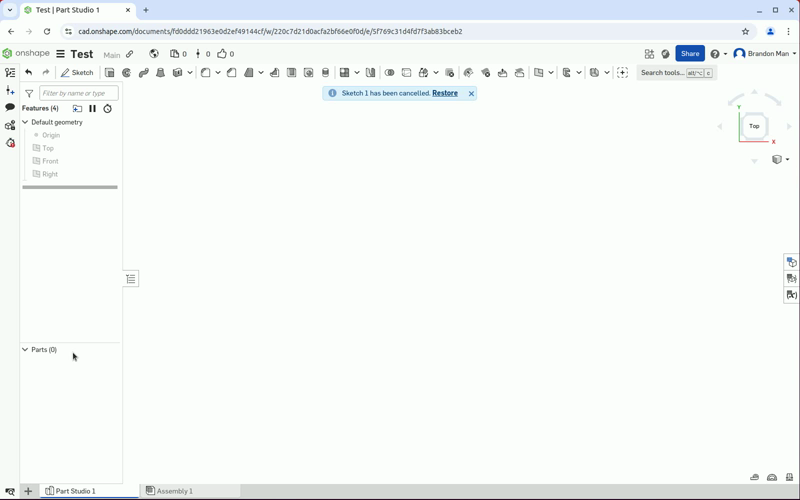
key(up)
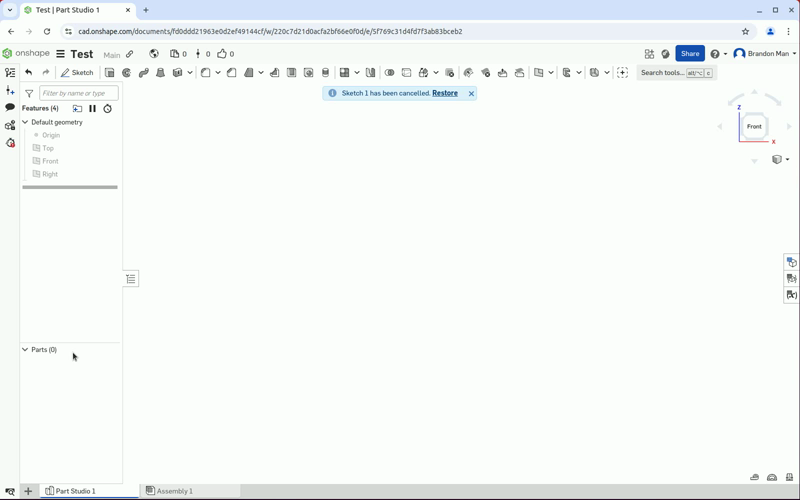
key_up(shift)
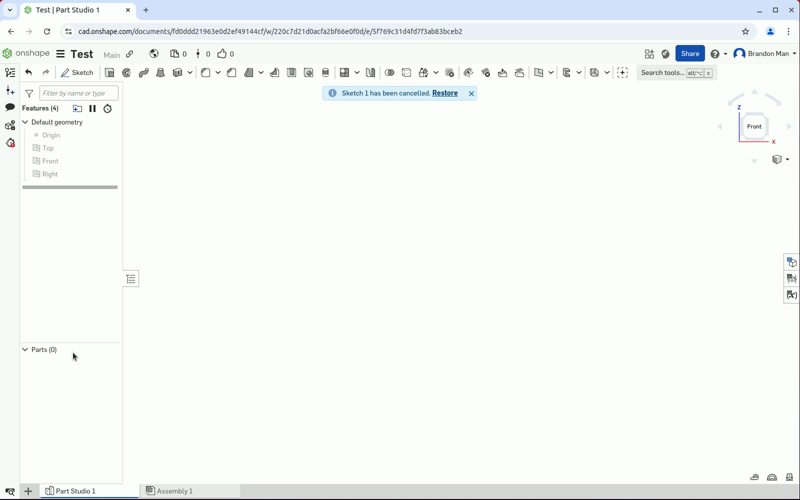
mouse_move(73, 352)
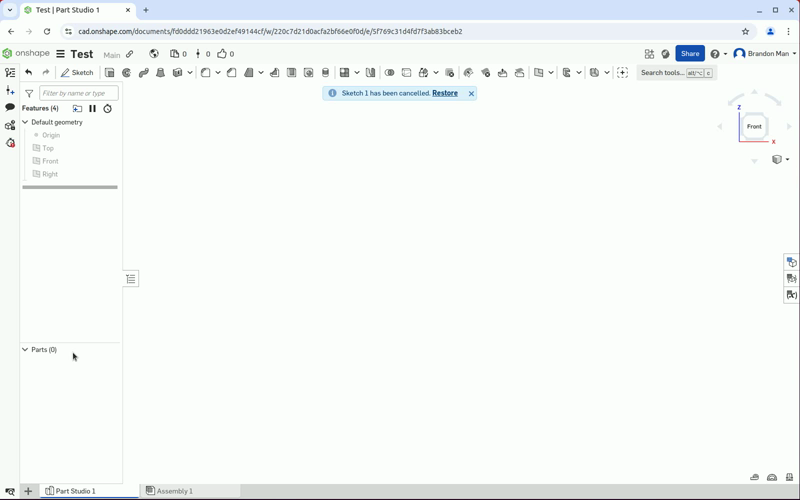
key(shift+y)
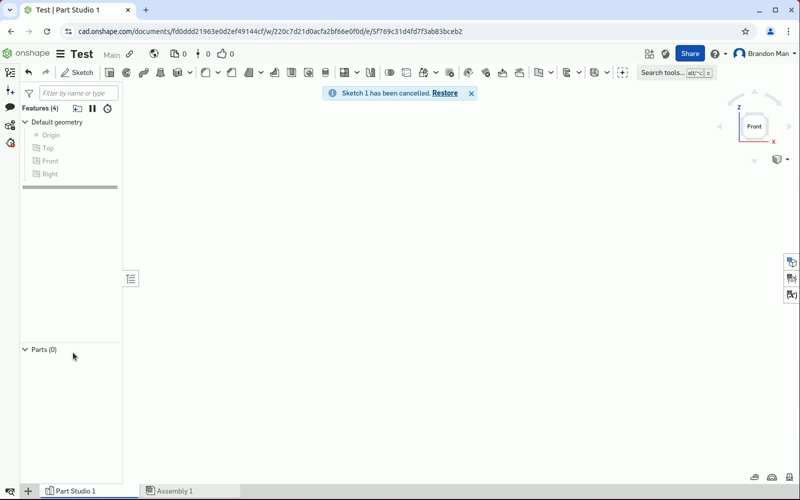
key(shift+s)
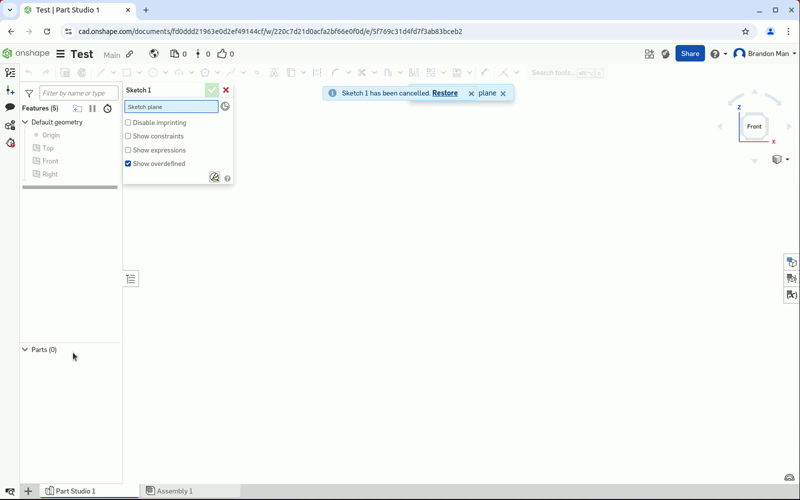
mouse_move(73, 163)
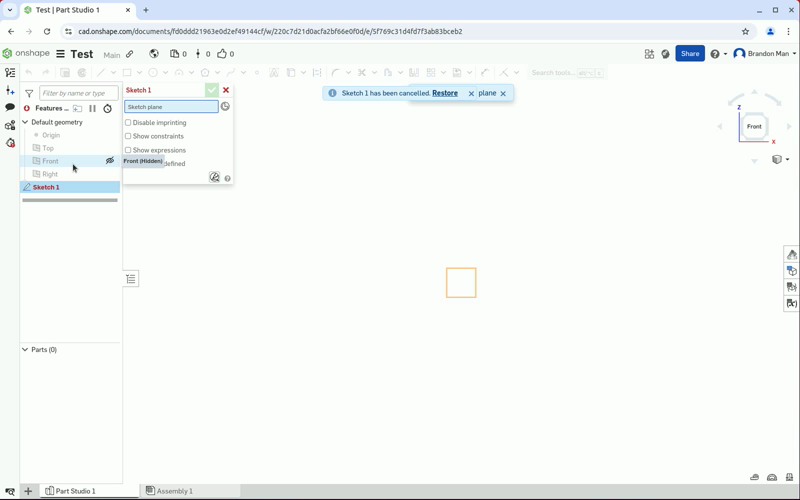
click(73, 163)
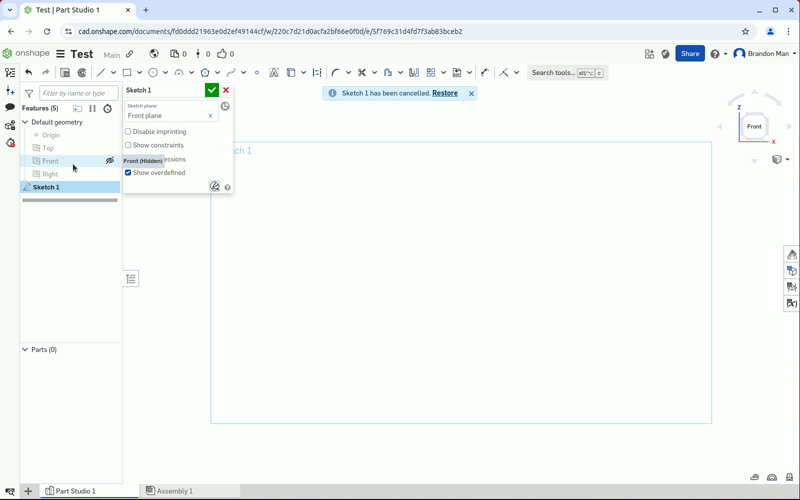
mouse_move(73, 352)
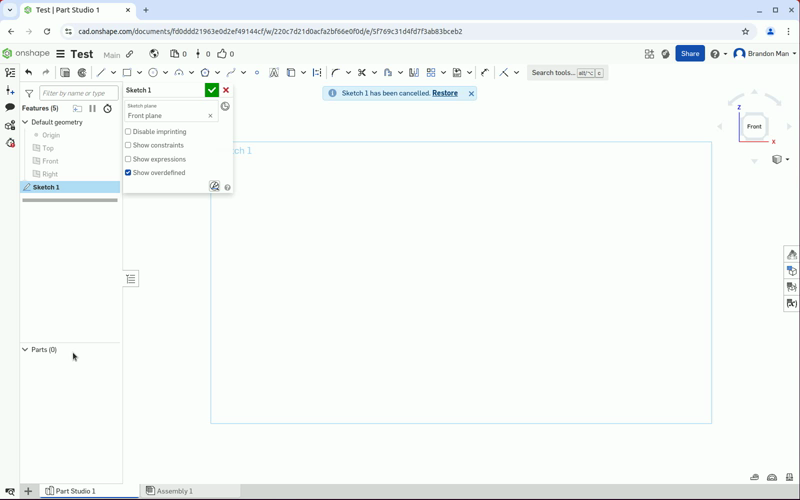
key(y)
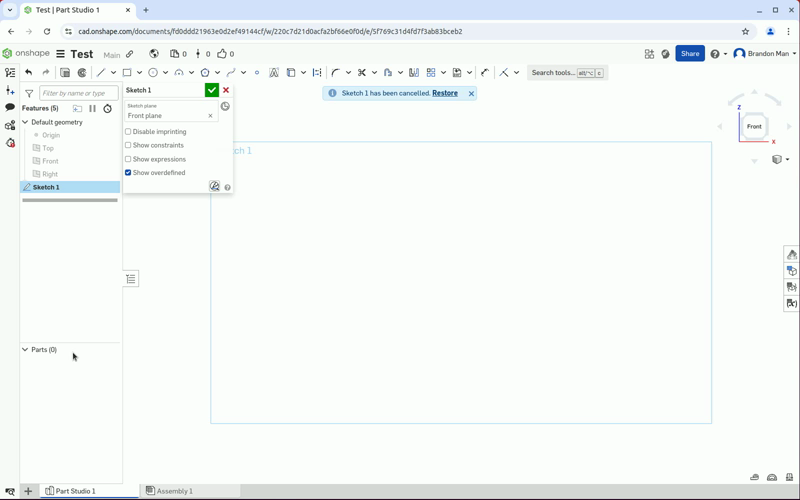
key(c)
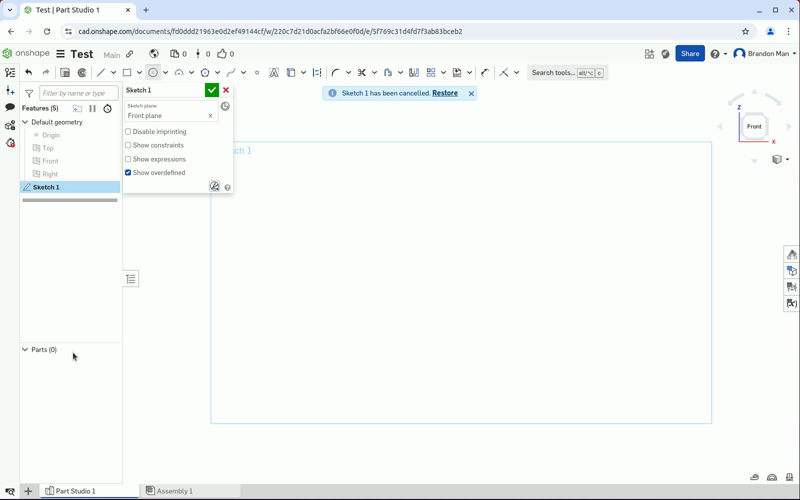
key_down(shift)
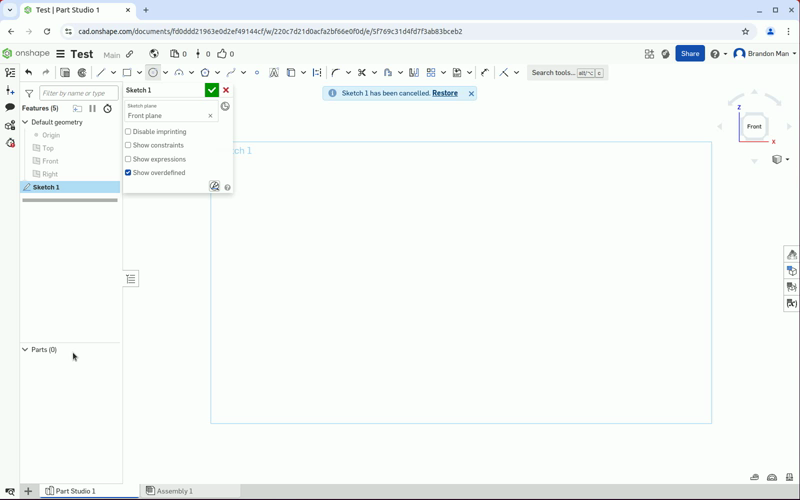
mouse_move(461, 282)
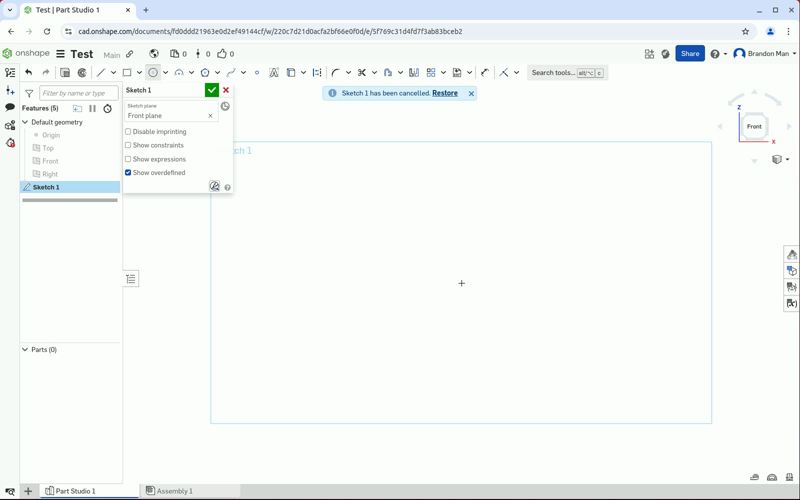
click(461, 282)
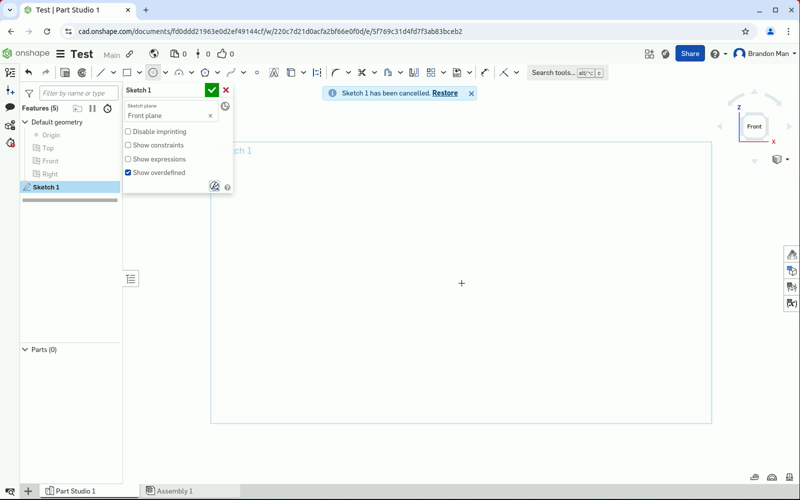
key_up(shift)
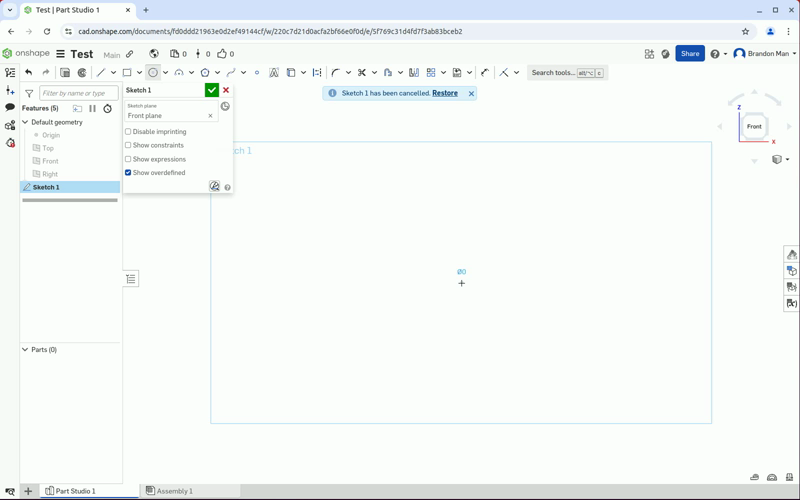
mouse_move(503, 282)
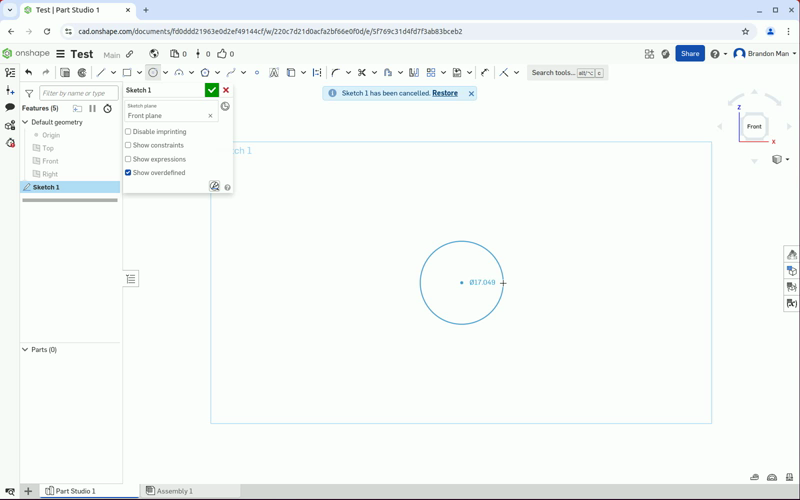
click(503, 282)
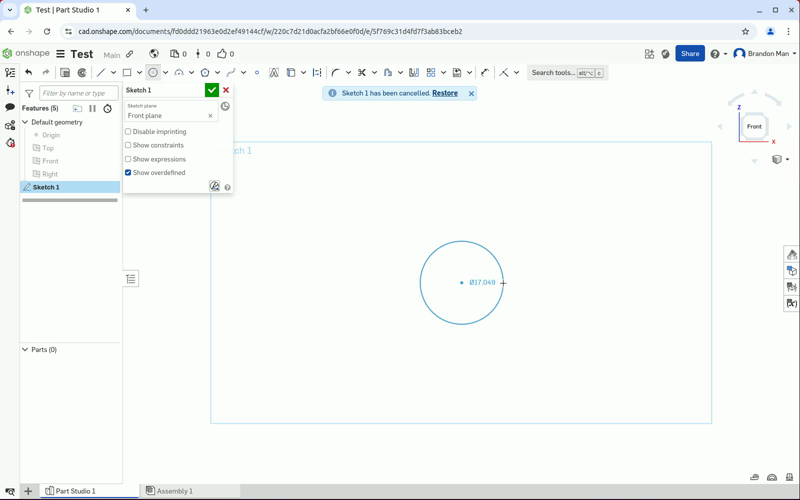
key(esc)
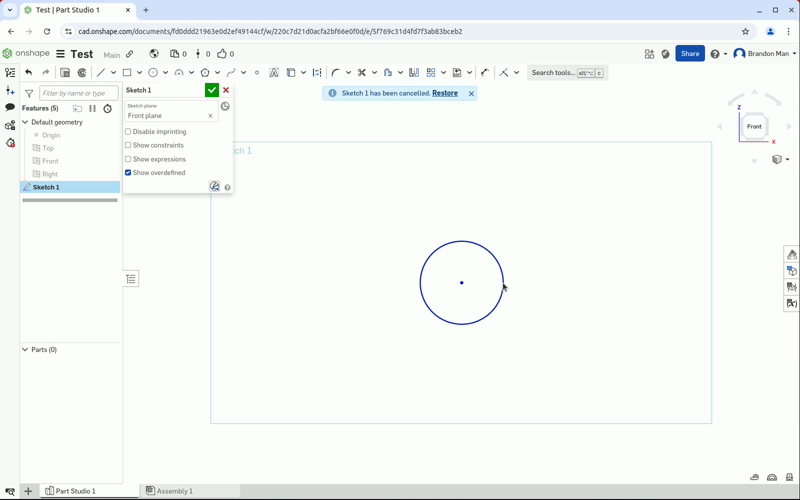
mouse_move(459, 311)
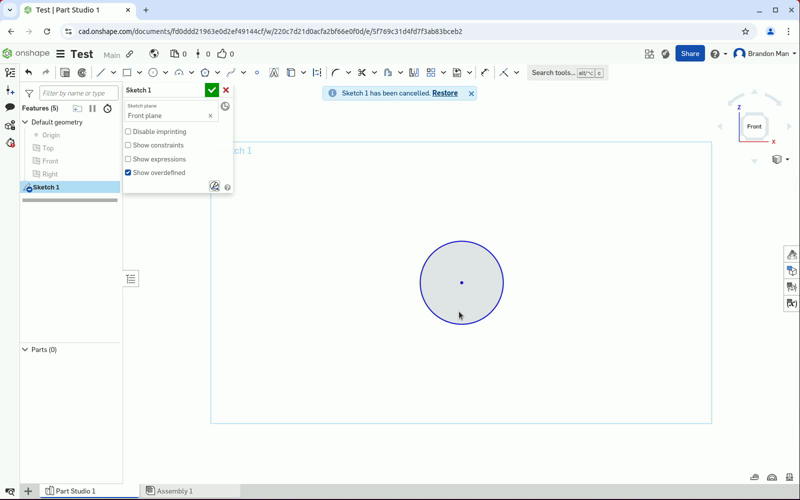
click(459, 311)
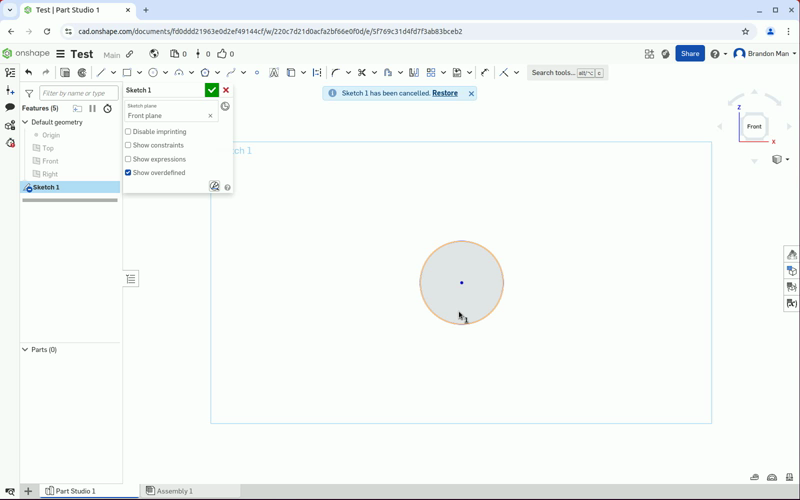
mouse_move(73, 352)
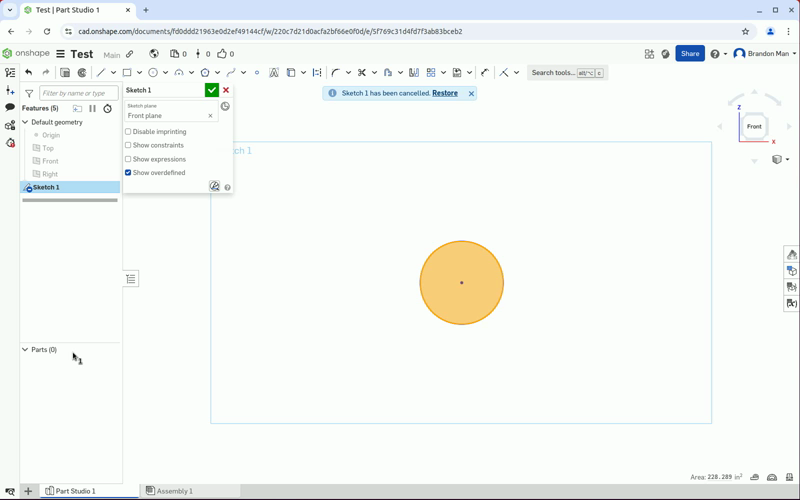
key(shift+y)
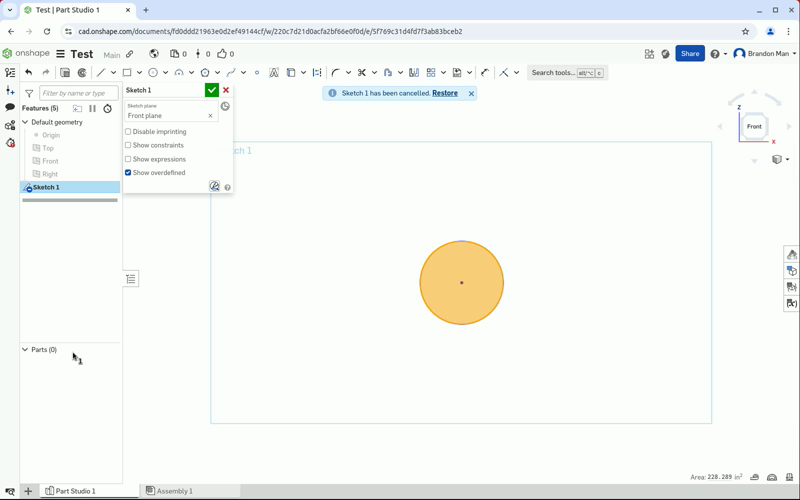
key(shift+e)
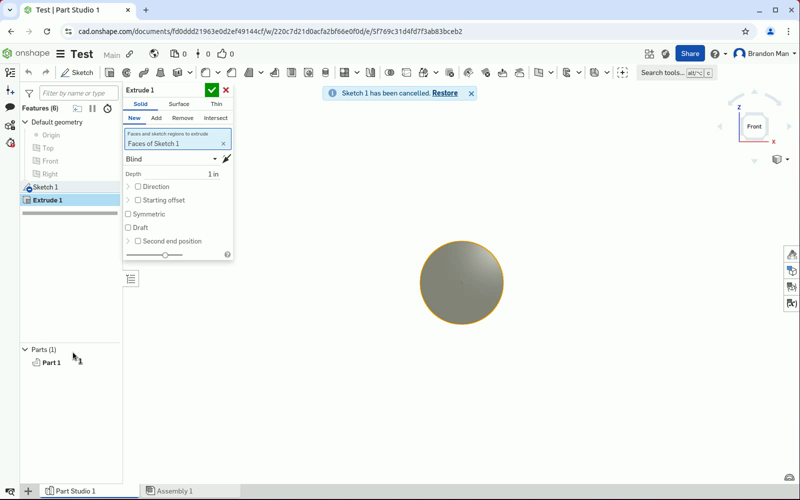
mouse_move(143, 106)
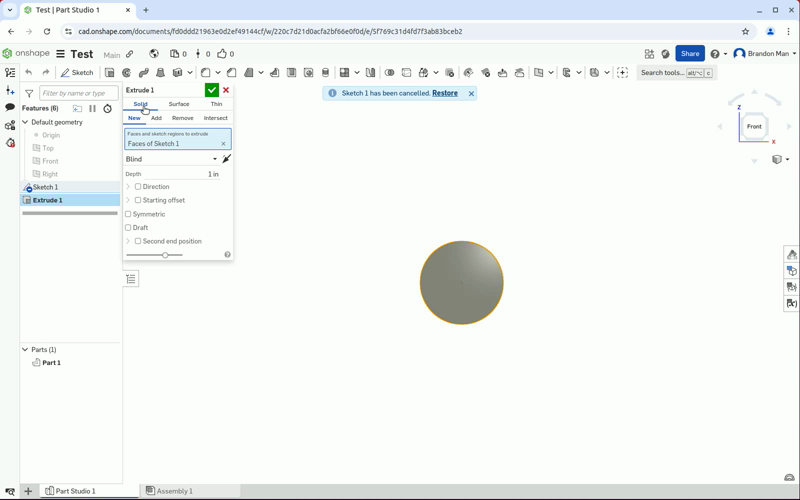
click(143, 106)
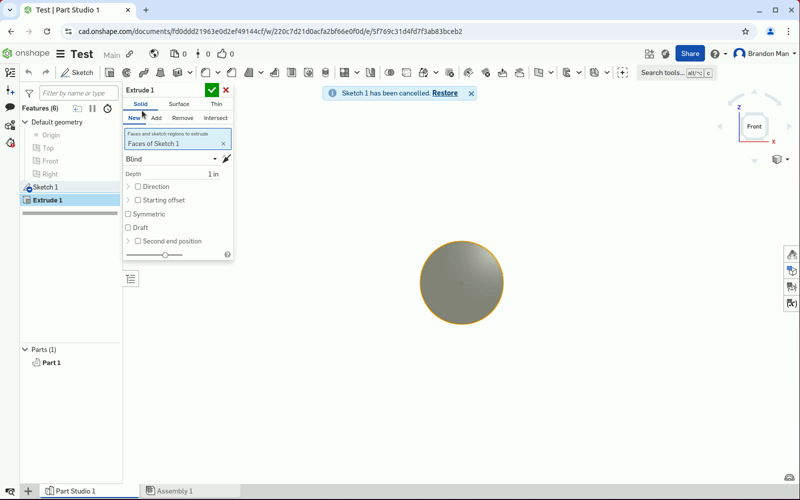
mouse_move(137, 120)
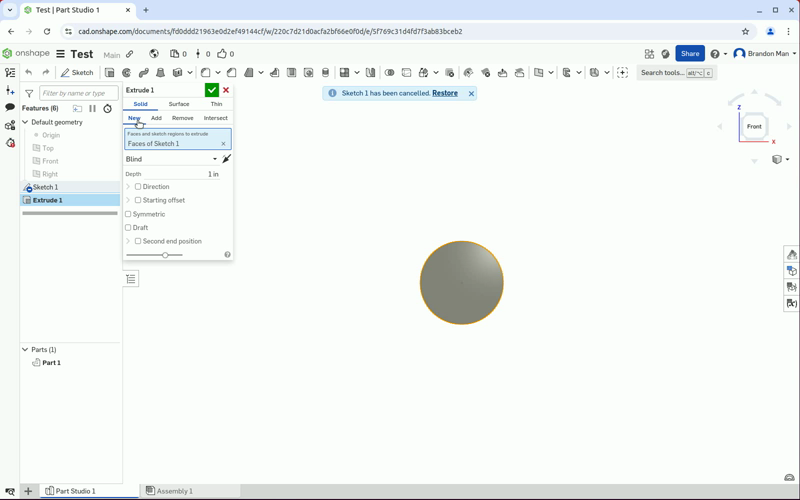
click(137, 120)
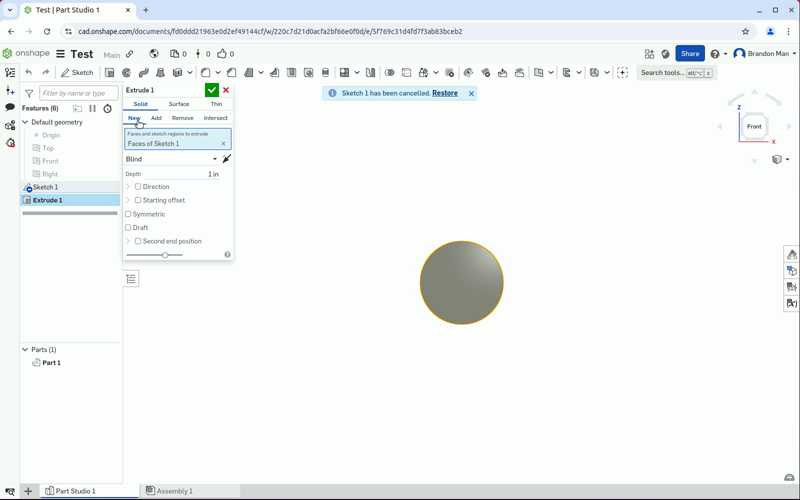
key(tab, 4)
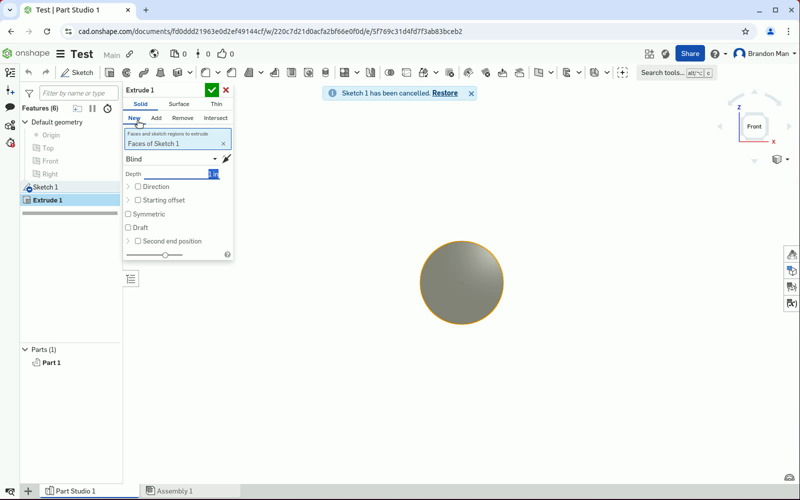
text(23.108)
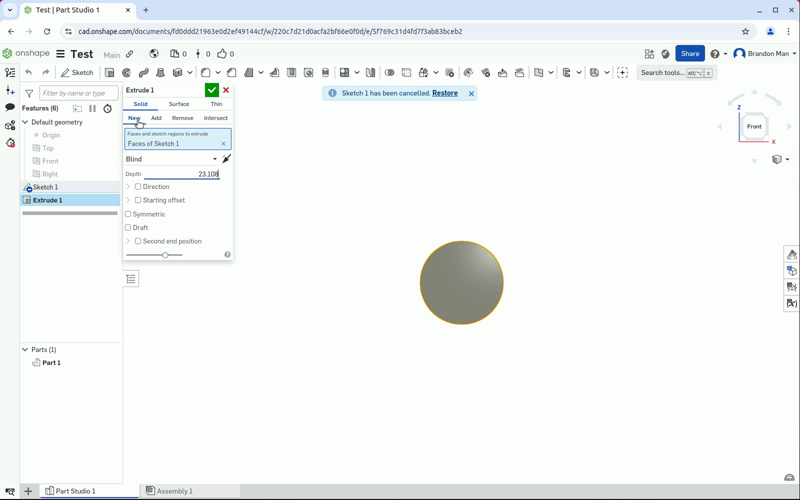
key(enter)
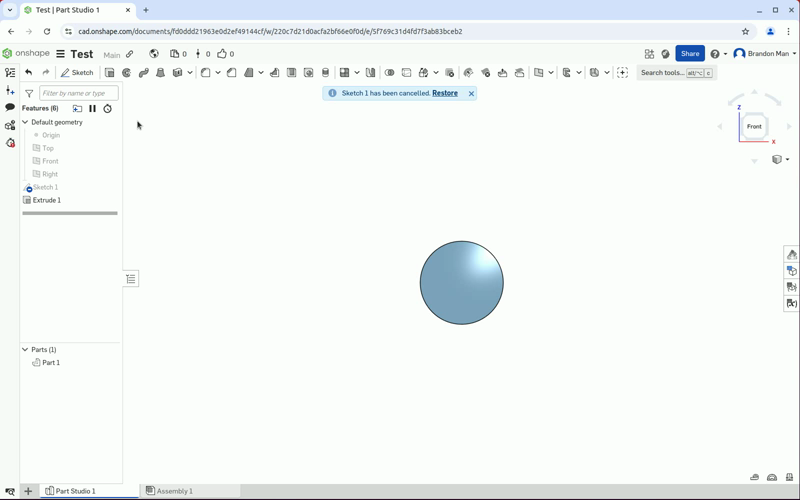
key(shift+h)
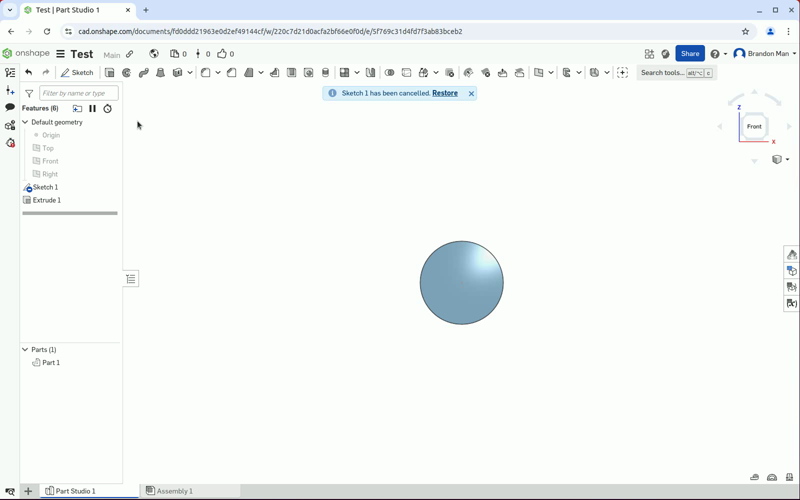
key(shift+h)
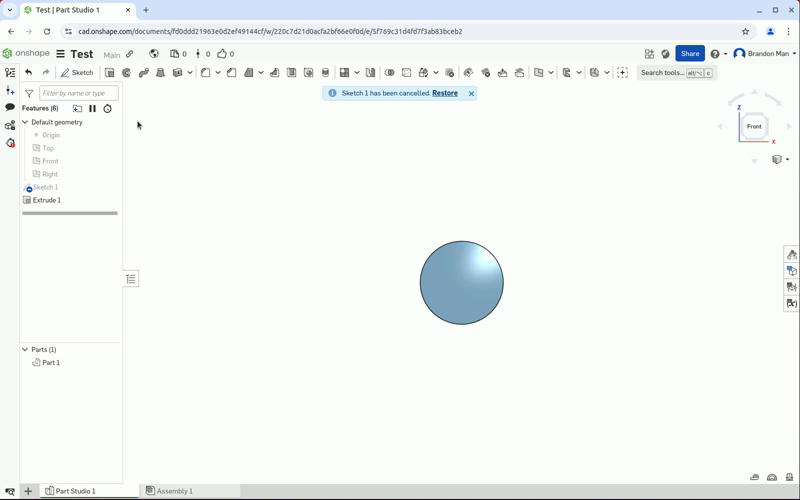
mouse_move(73, 189)
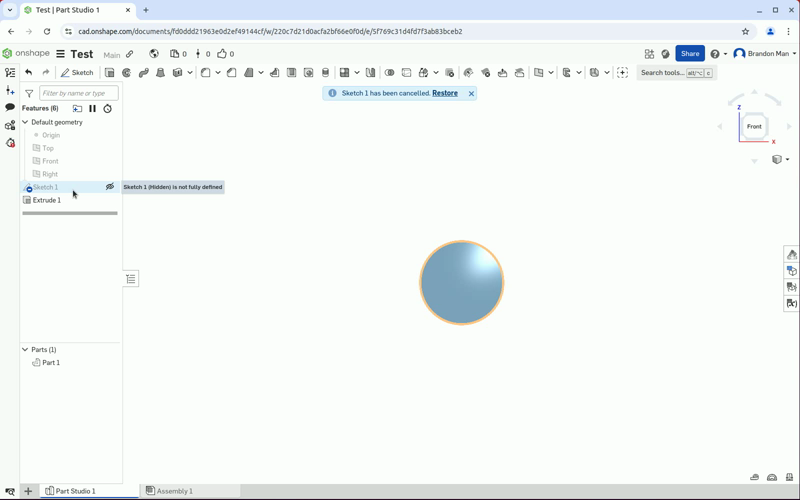
click(73, 189)
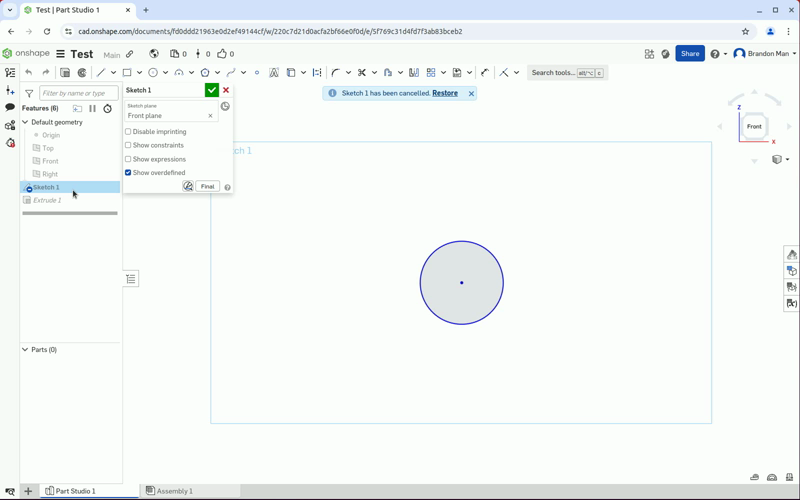
mouse_move(229, 92)
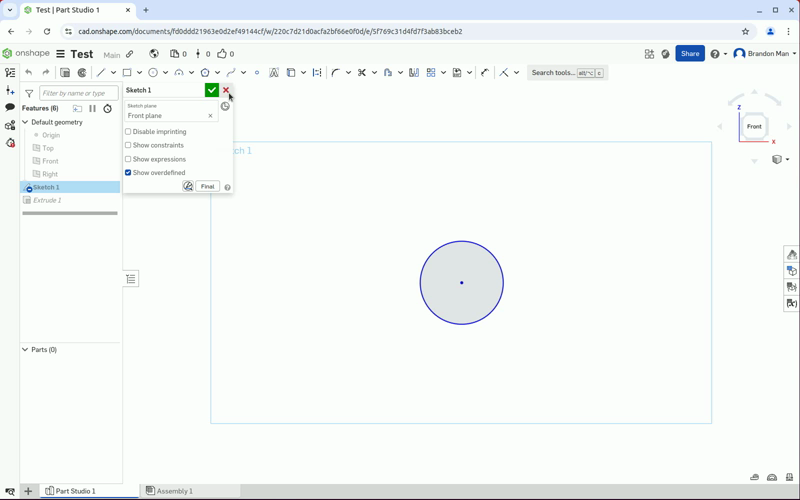
click(229, 92)
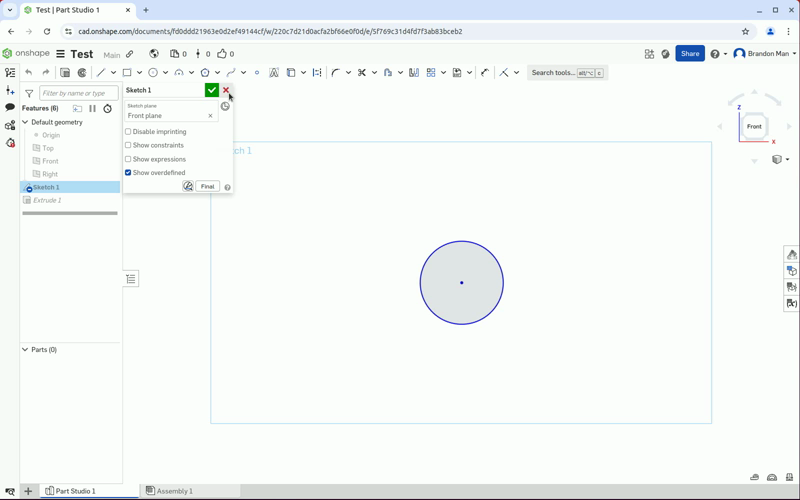
key(shift+s)
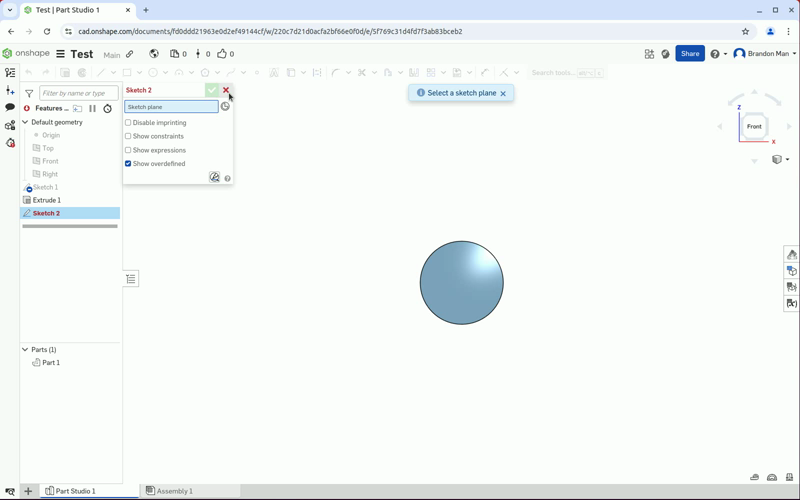
mouse_move(73, 163)
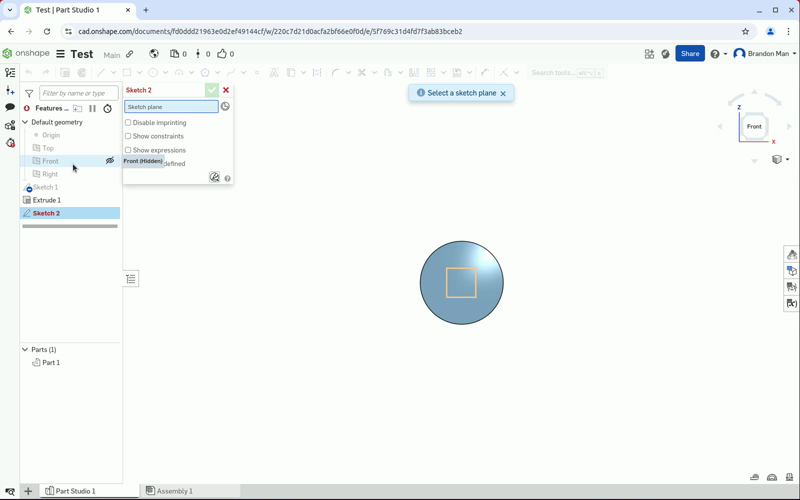
click(73, 163)
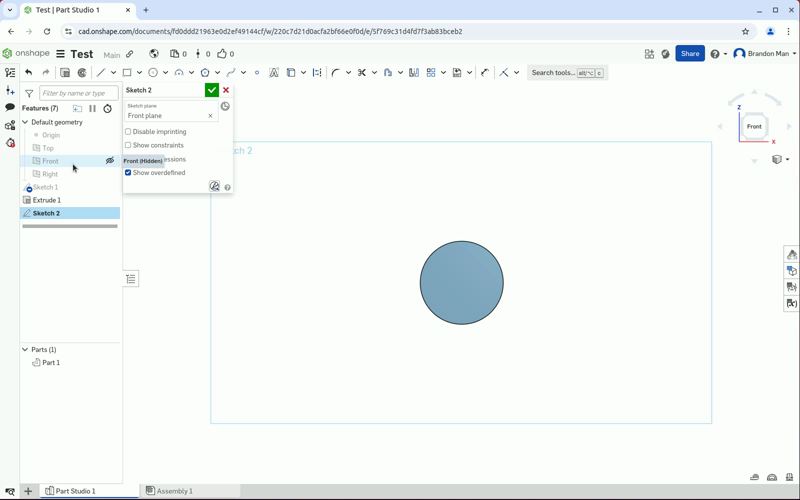
mouse_move(73, 352)
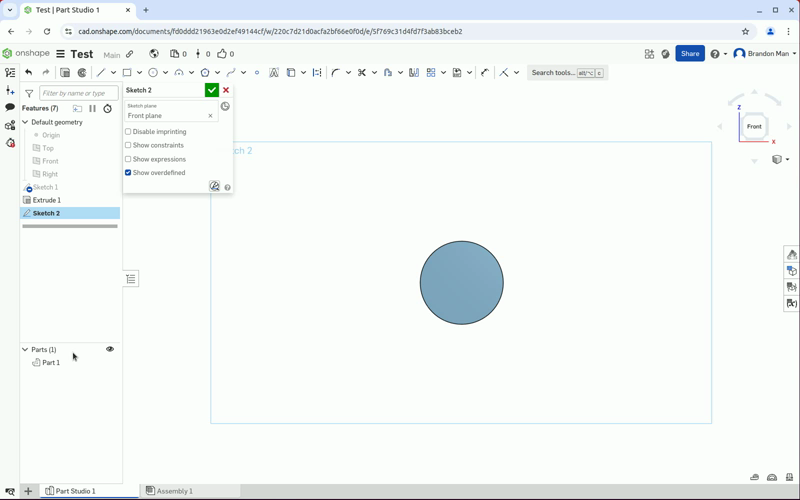
key(y)
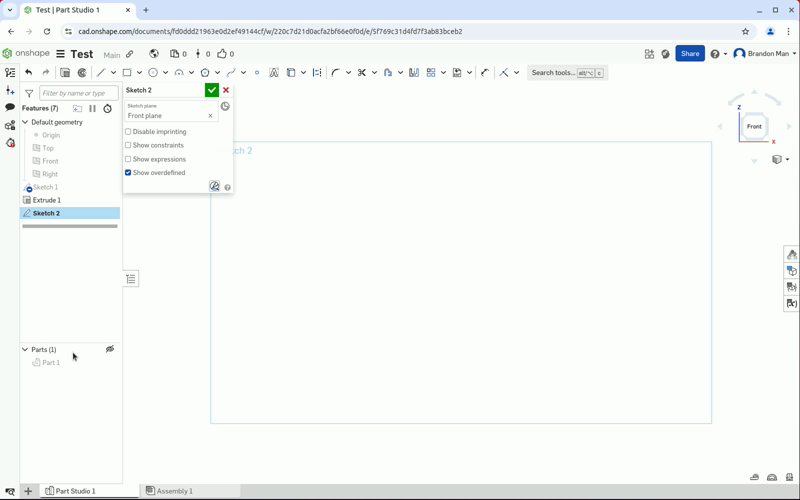
key(c)
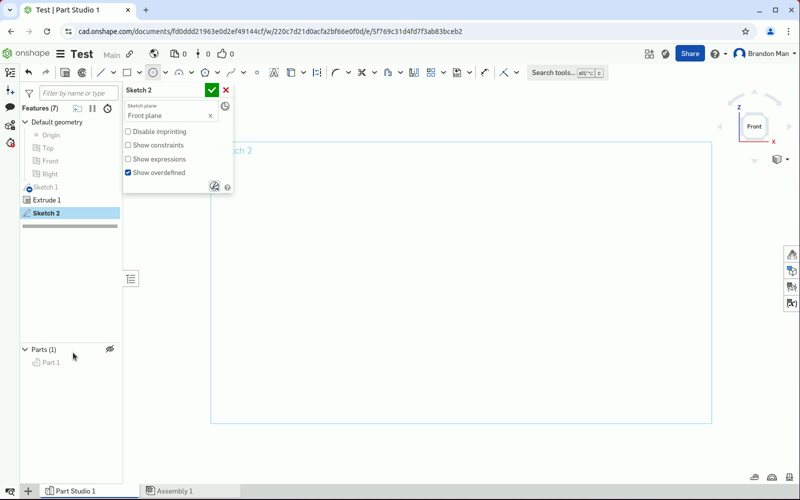
key_down(shift)
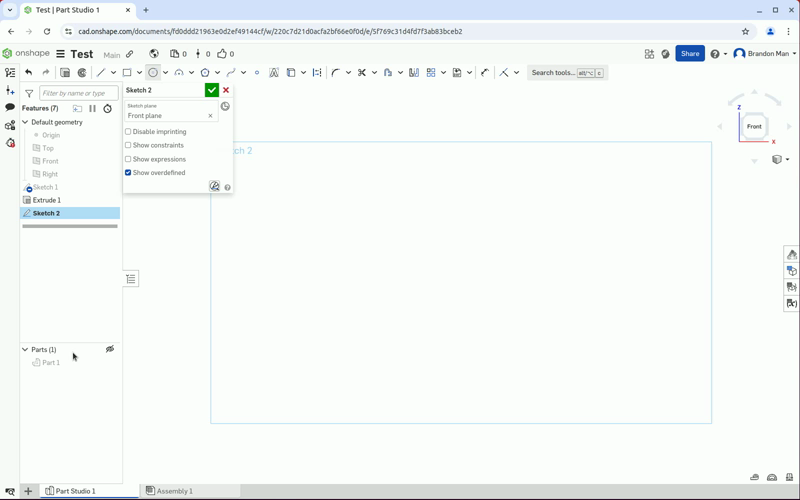
mouse_move(461, 282)
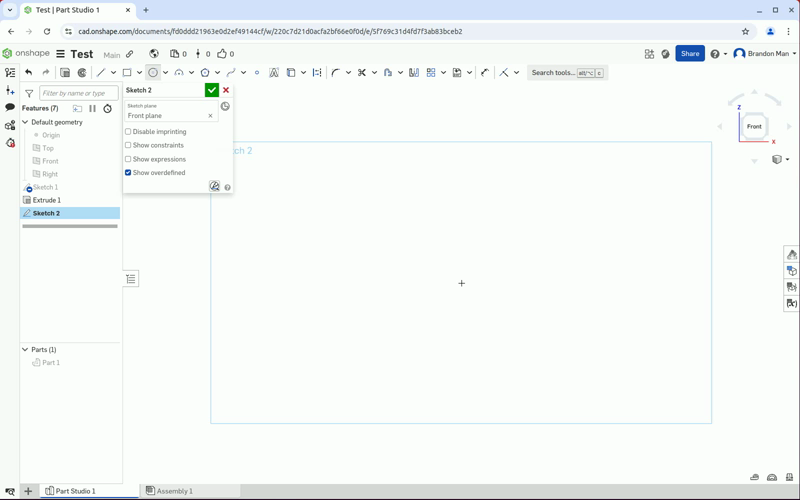
click(461, 282)
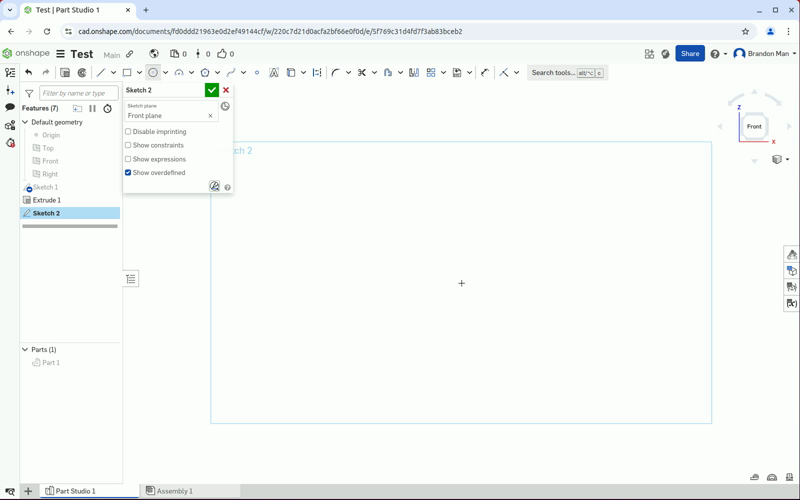
key_up(shift)
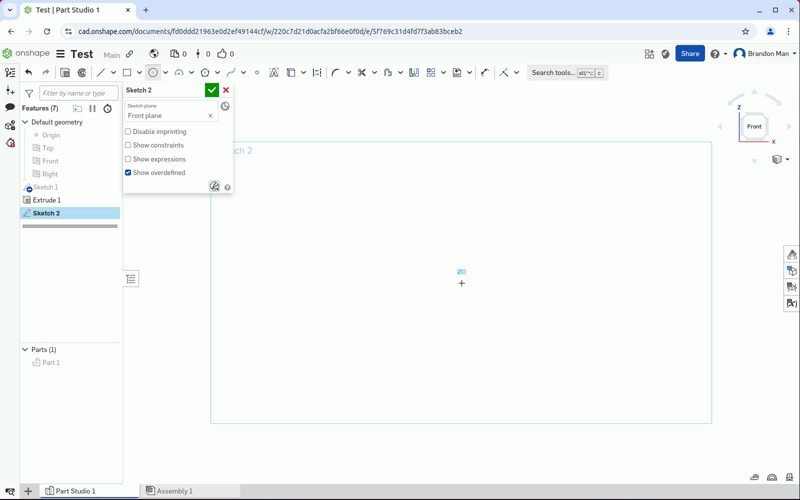
mouse_move(503, 282)
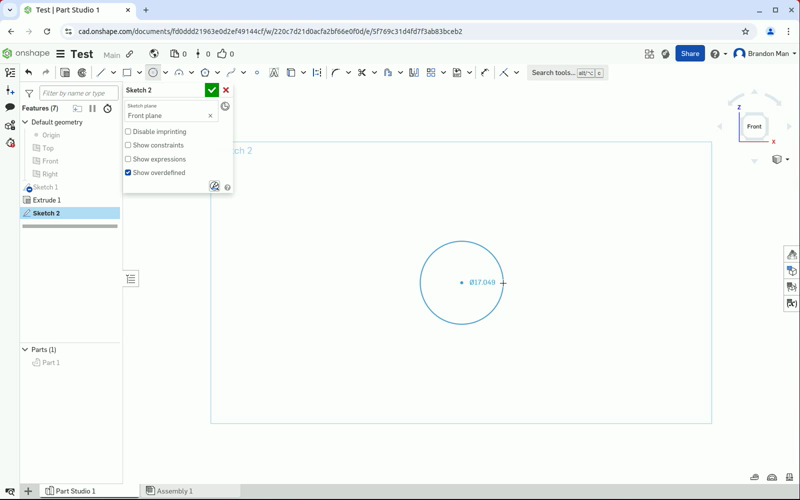
click(503, 282)
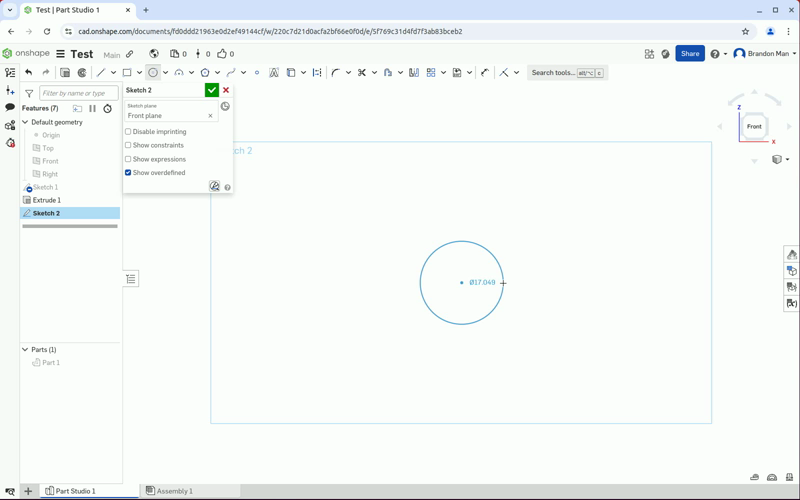
key(esc)
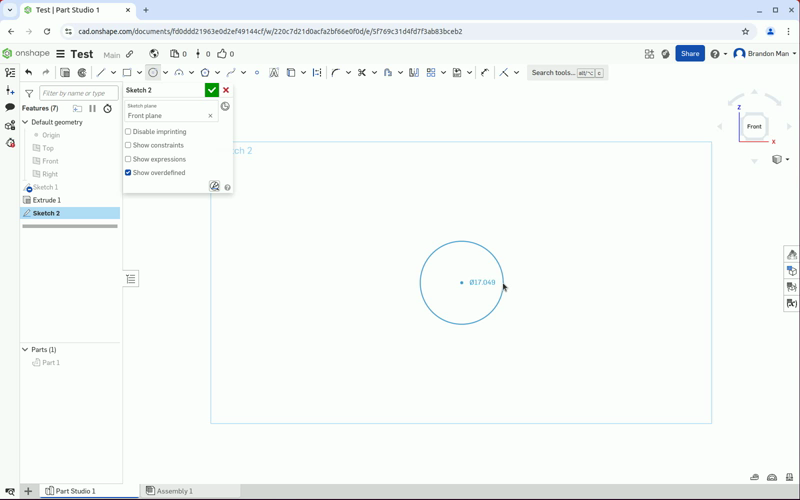
mouse_move(495, 291)
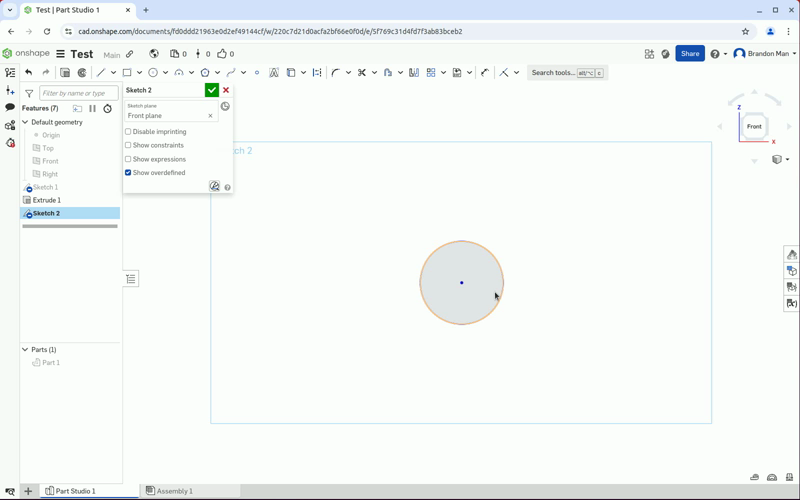
click(495, 291)
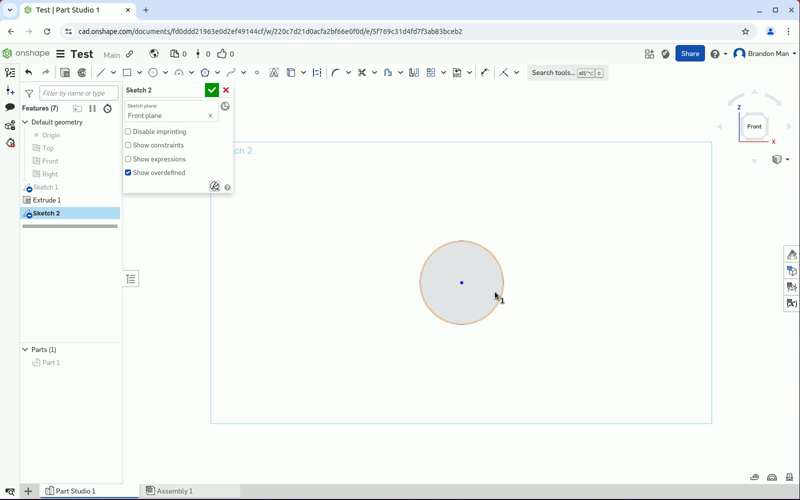
mouse_move(73, 352)
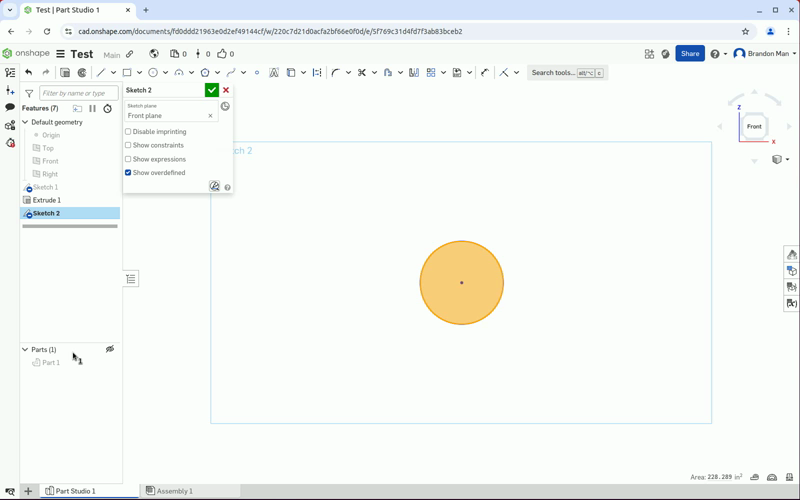
key(shift+y)
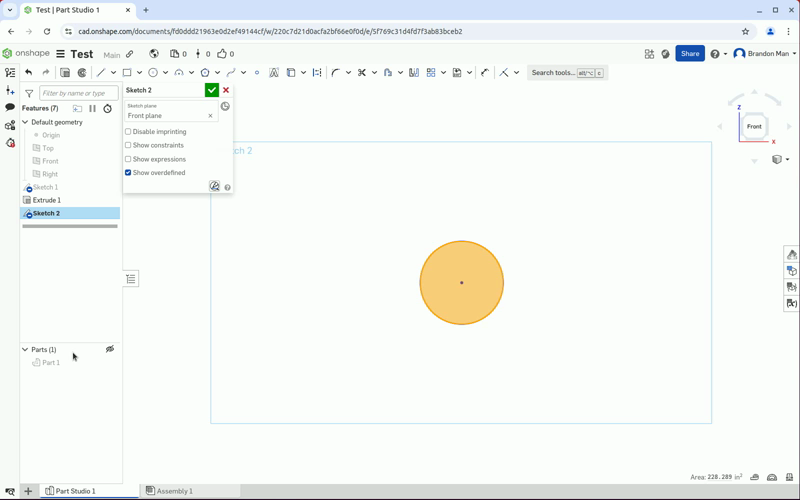
key(shift+e)
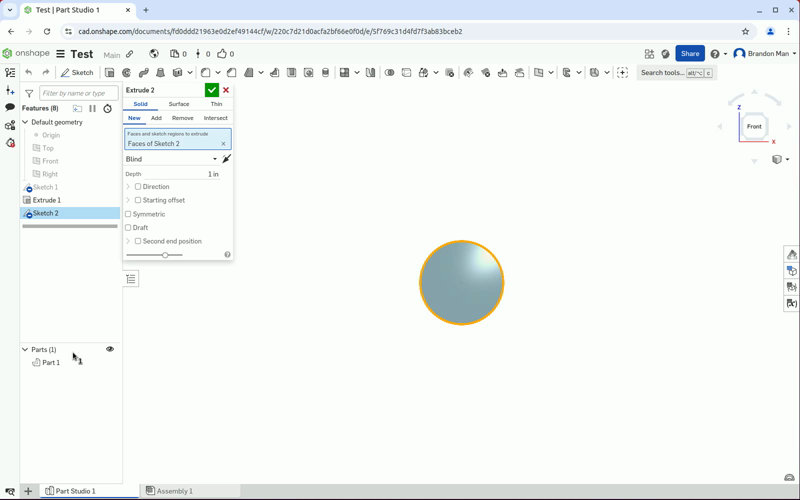
mouse_move(143, 106)
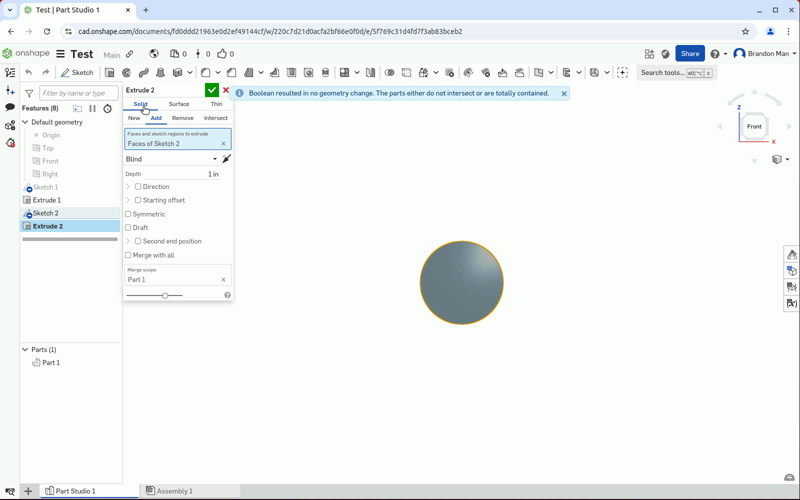
click(143, 106)
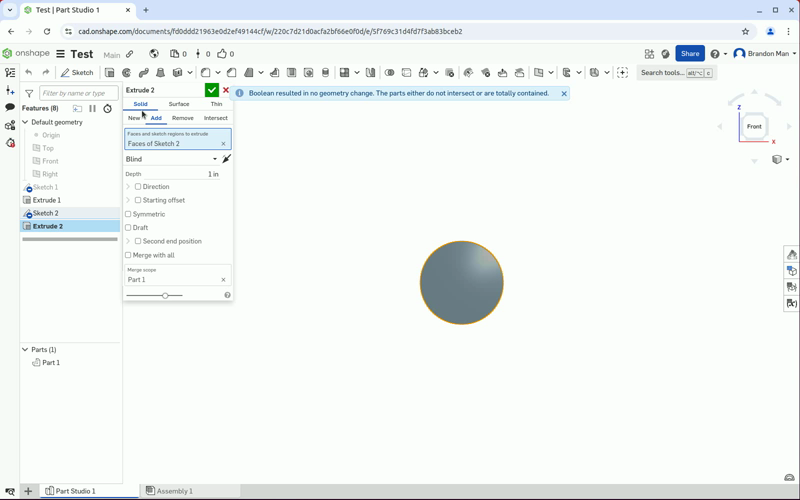
mouse_move(137, 120)
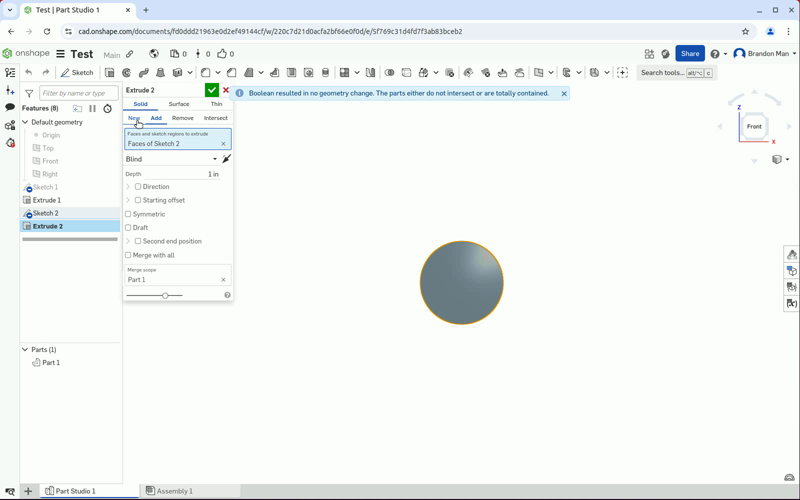
click(137, 120)
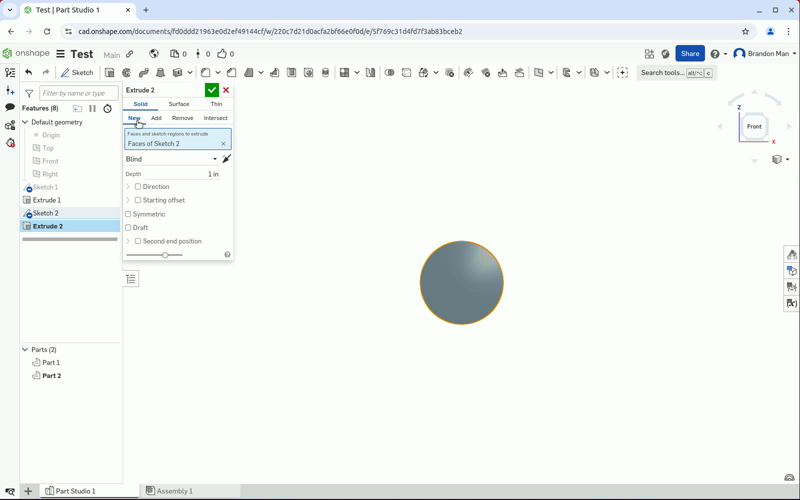
key(tab, 4)
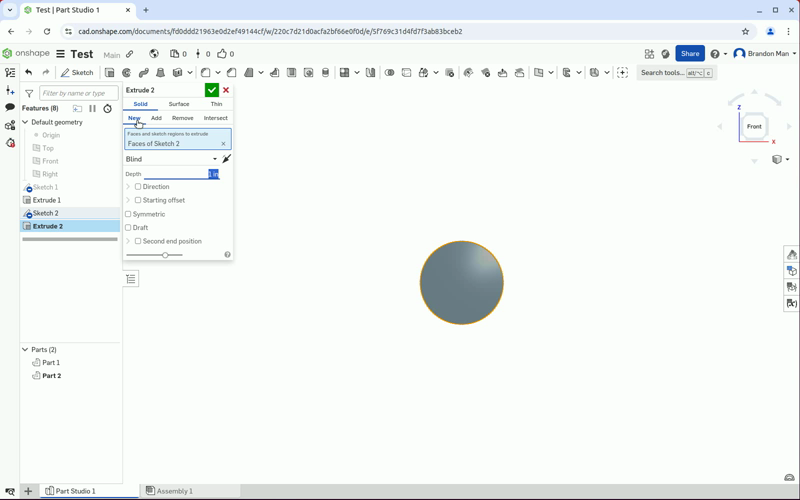
text(23.108)
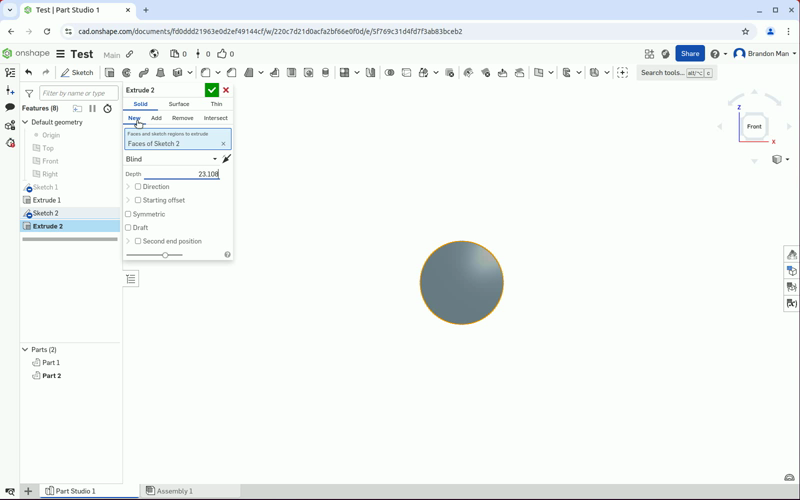
key(enter)
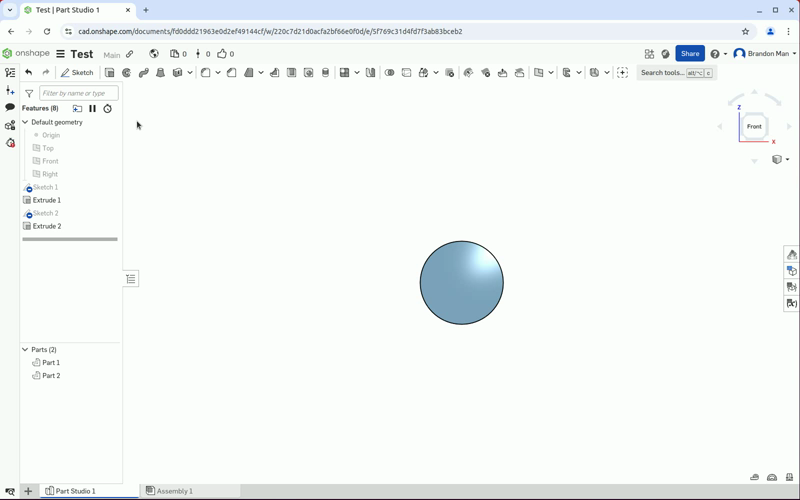
key(shift+h)
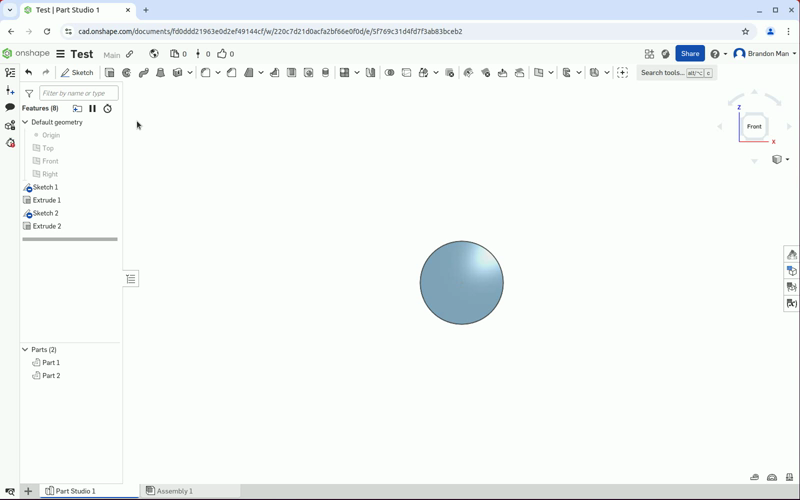
key(shift+h)
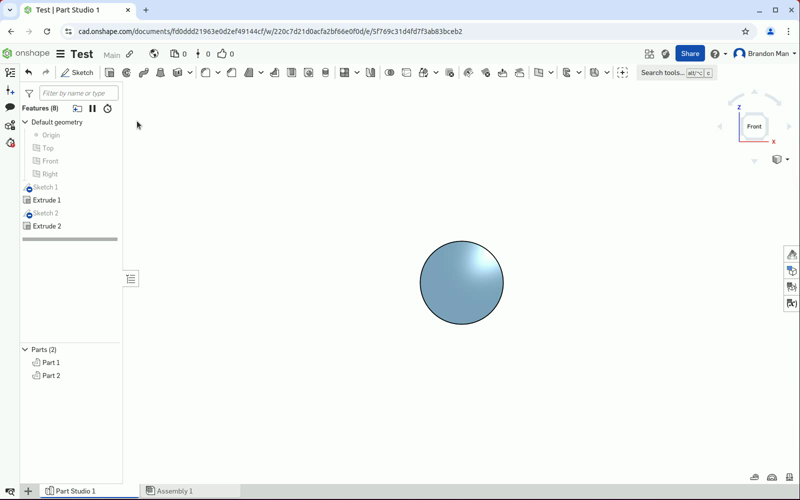
mouse_move(73, 189)
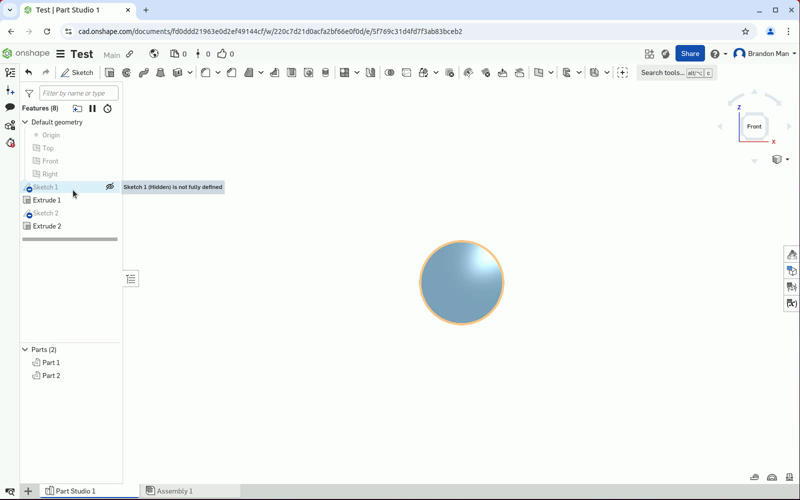
click(73, 189)
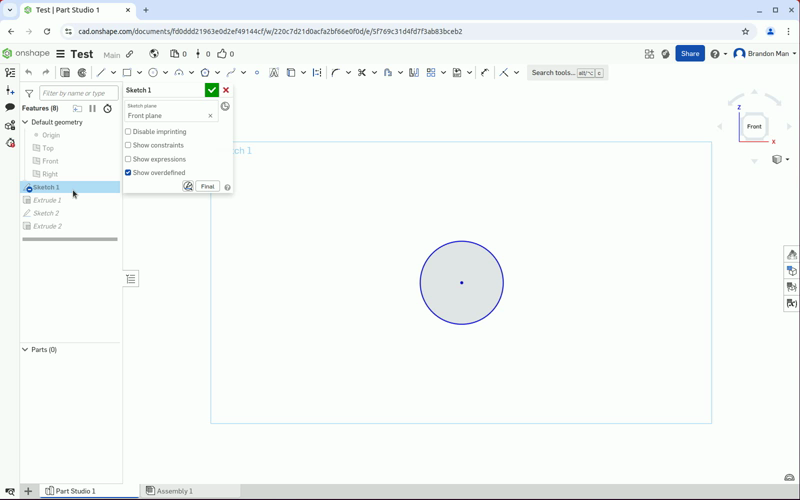
mouse_move(229, 92)
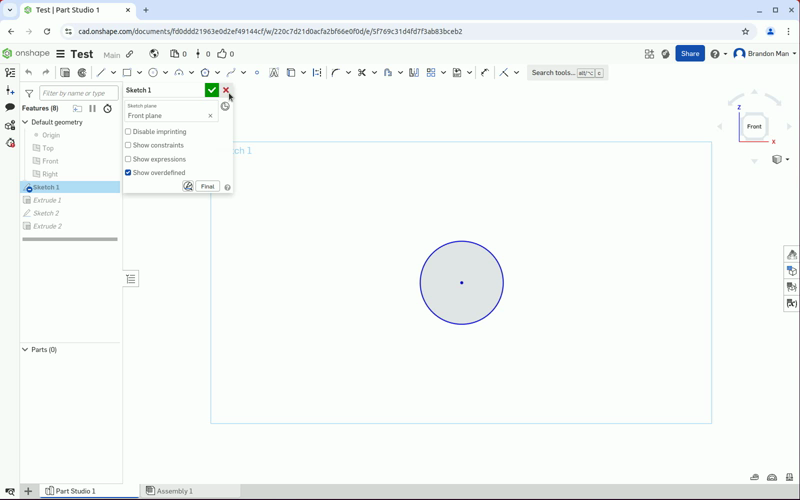
click(229, 92)
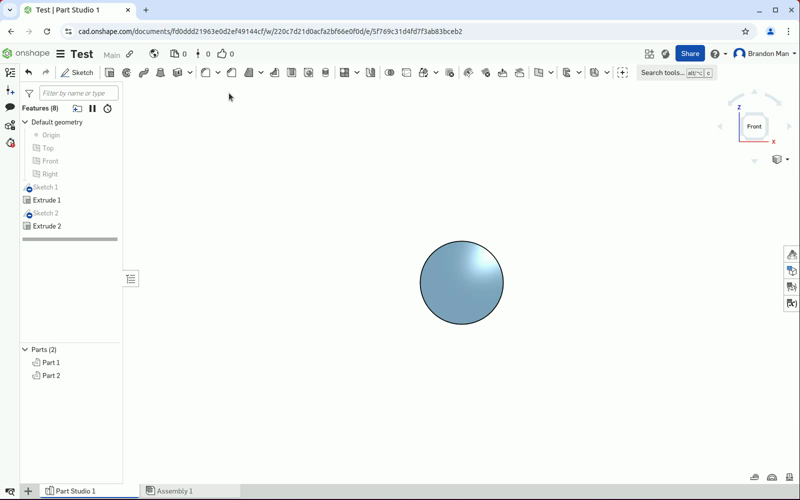
mouse_move(541, 75)
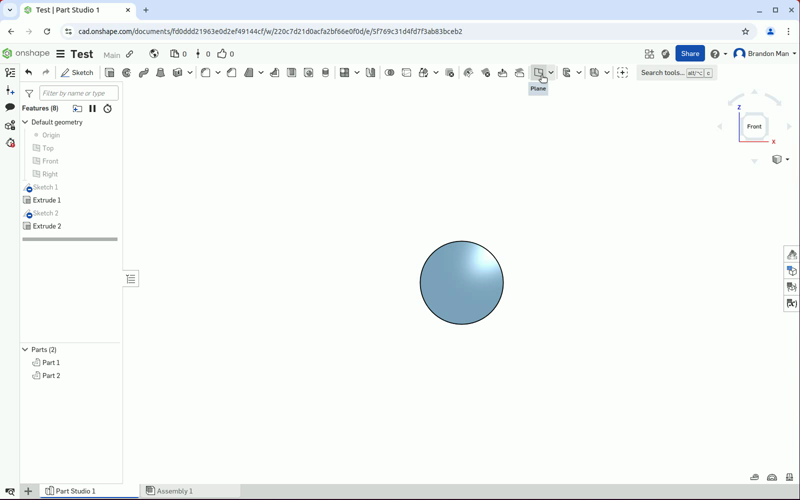
click(541, 75)
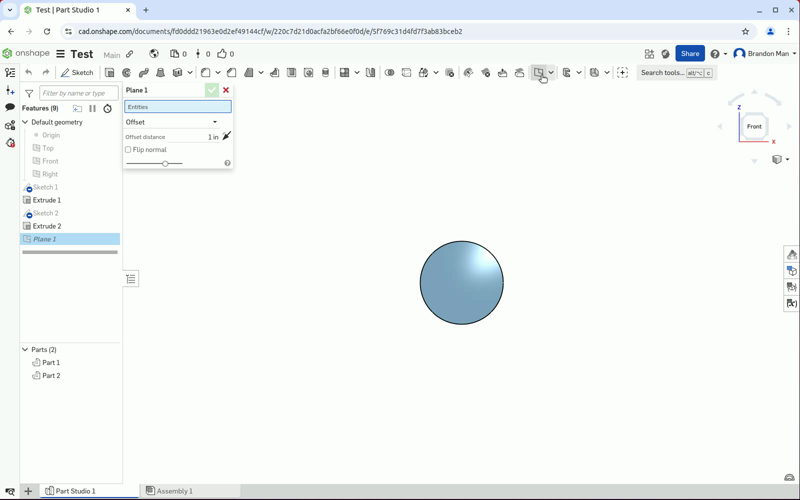
mouse_move(73, 163)
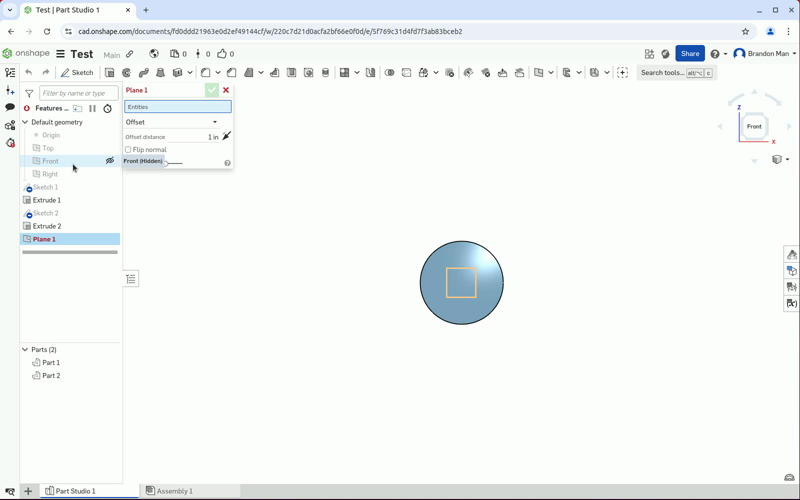
click(73, 163)
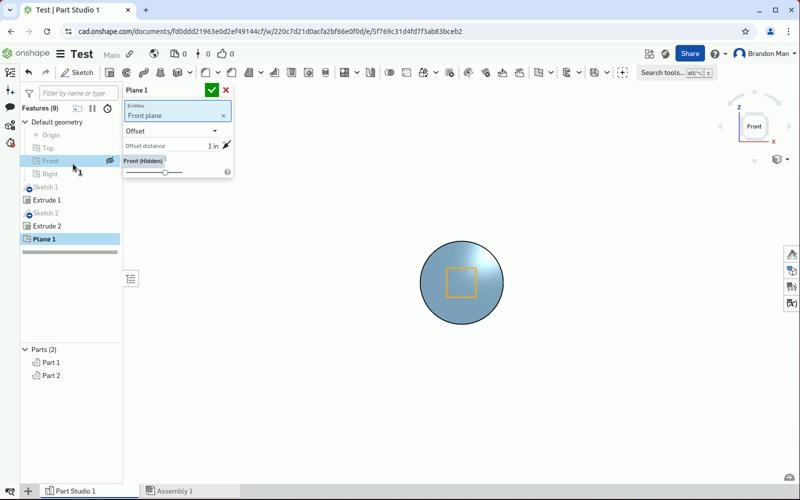
key(tab, 2)
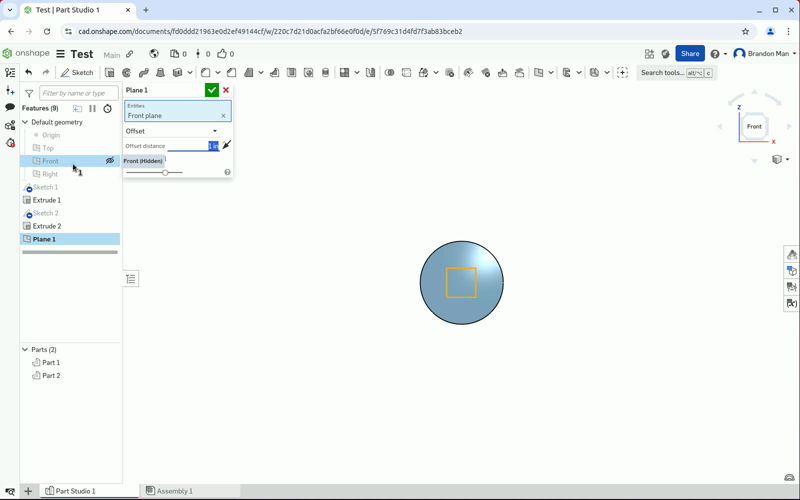
text(23.108)
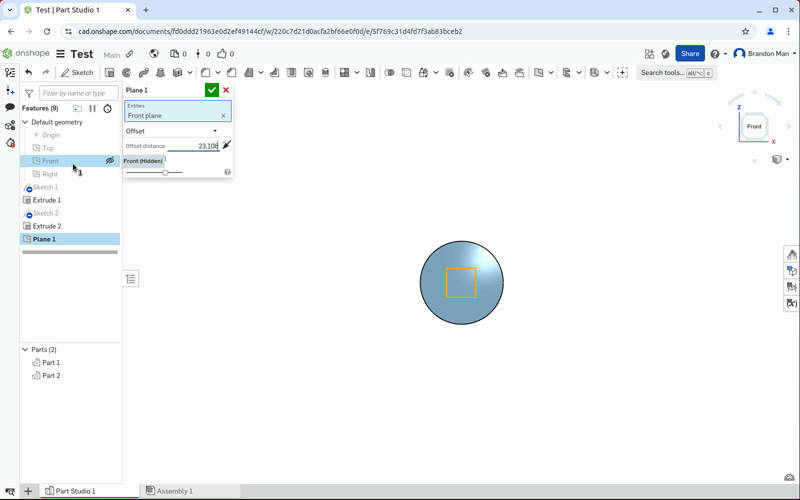
key(enter, 2)
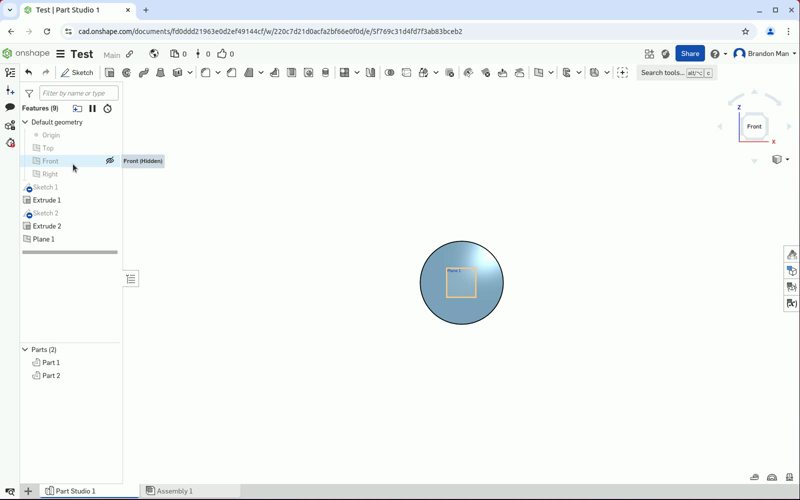
key(shift+s)
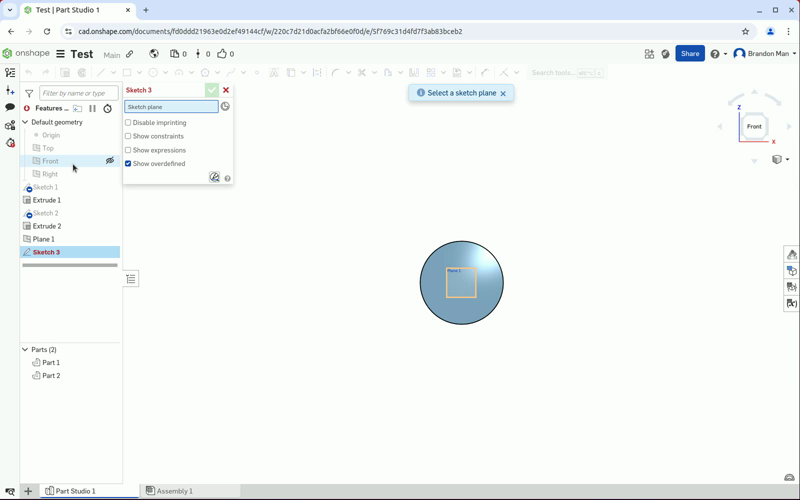
mouse_move(73, 241)
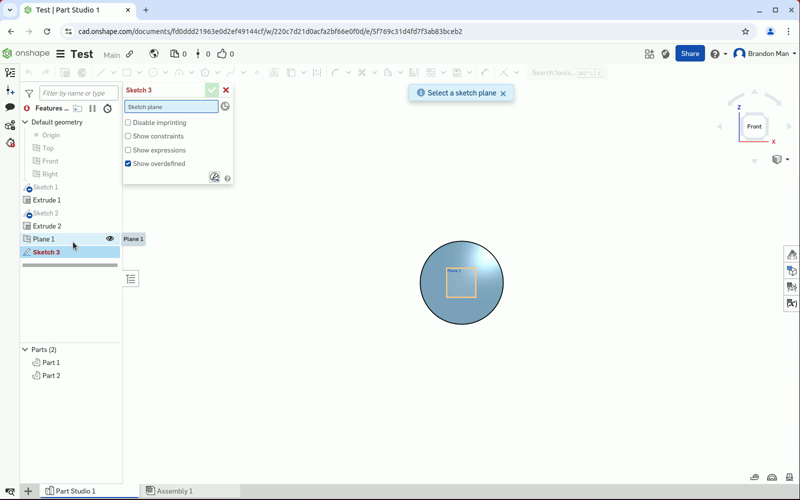
click(73, 241)
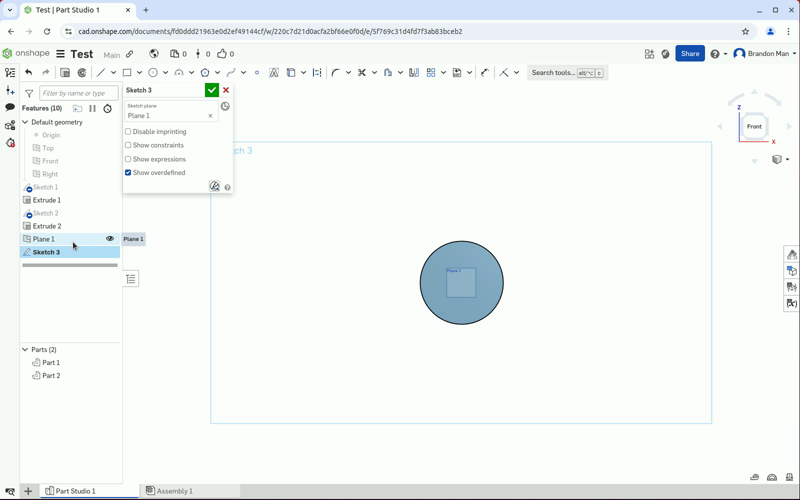
mouse_move(73, 352)
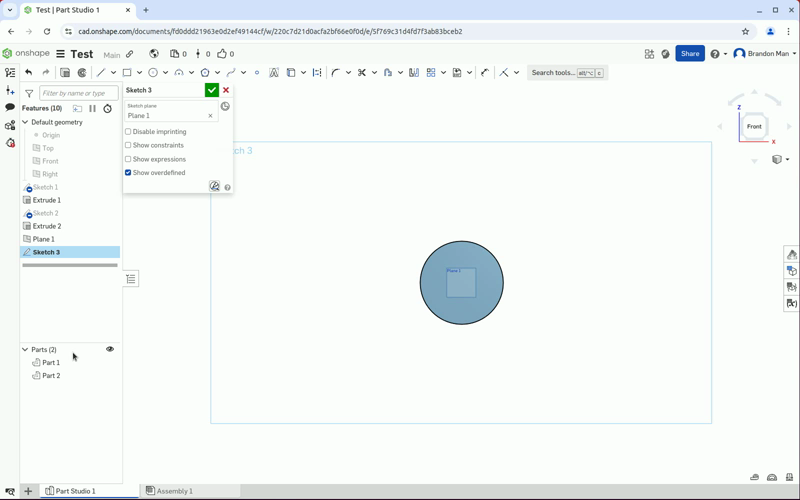
key(y)
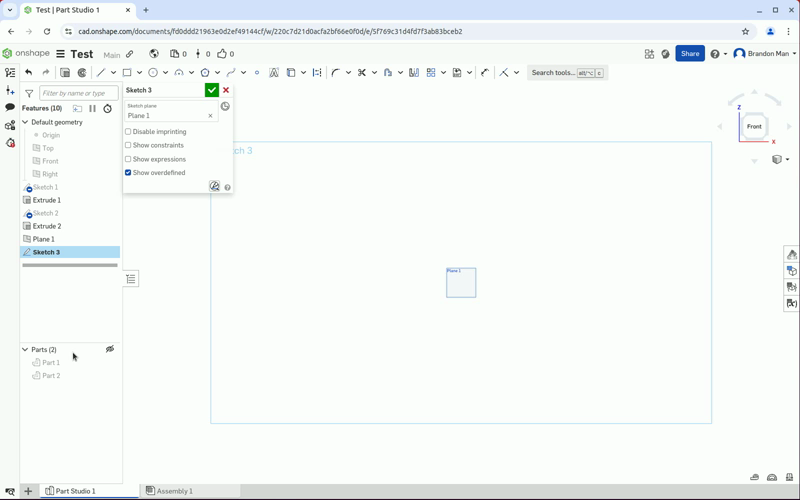
key(c)
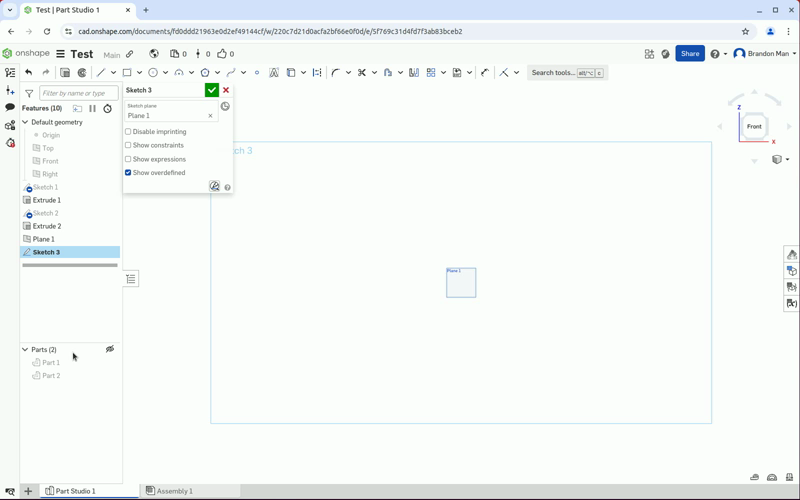
key_down(shift)
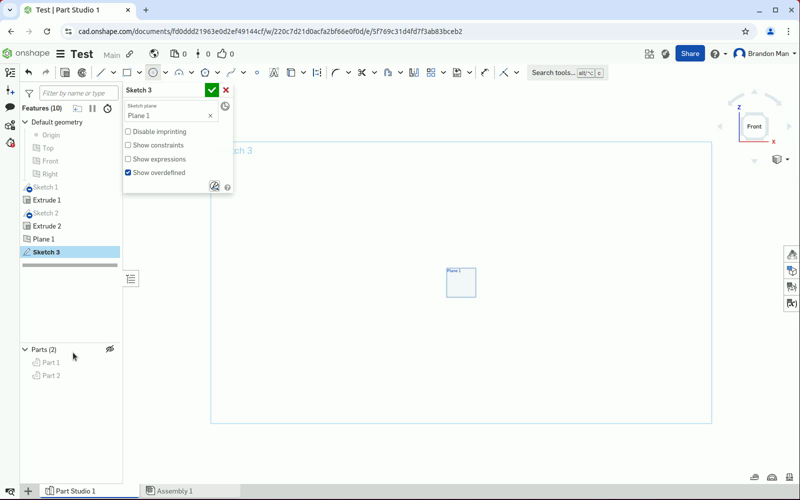
mouse_move(460, 282)
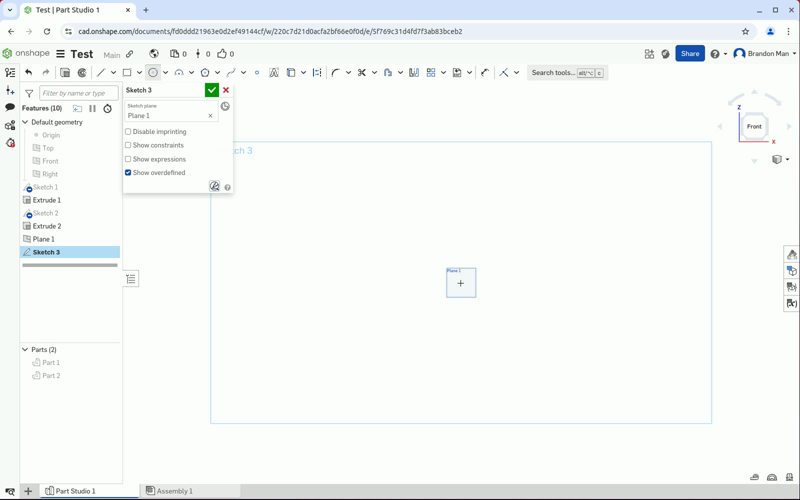
click(460, 282)
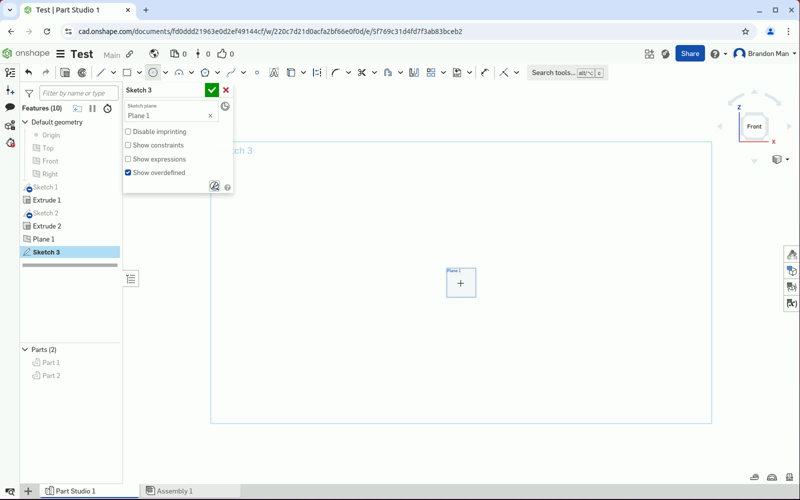
key_up(shift)
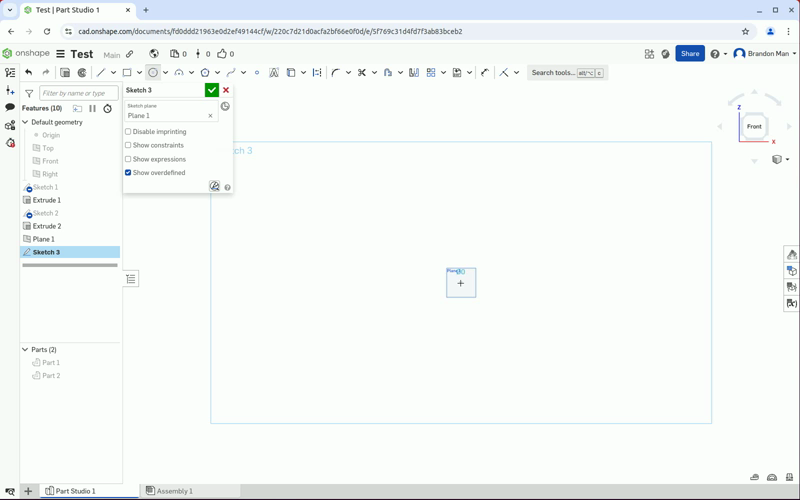
mouse_move(485, 282)
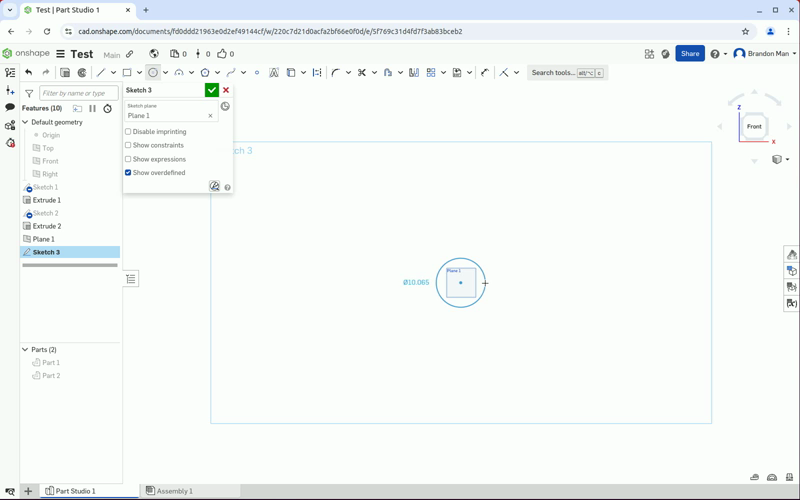
click(485, 282)
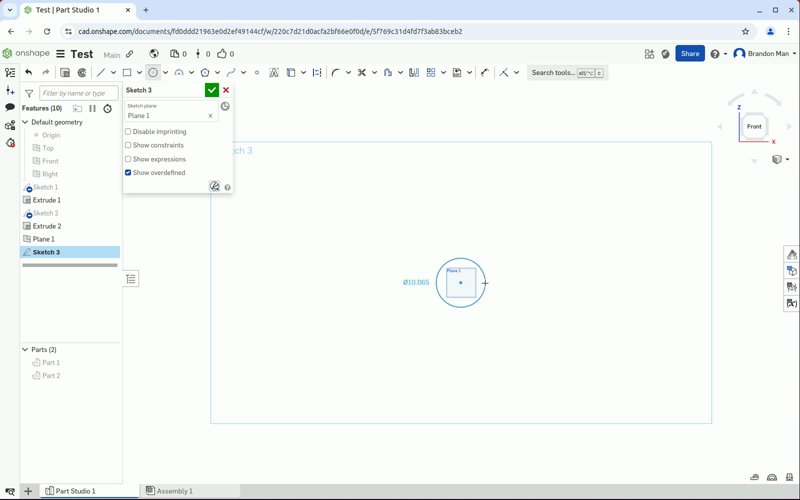
key(esc)
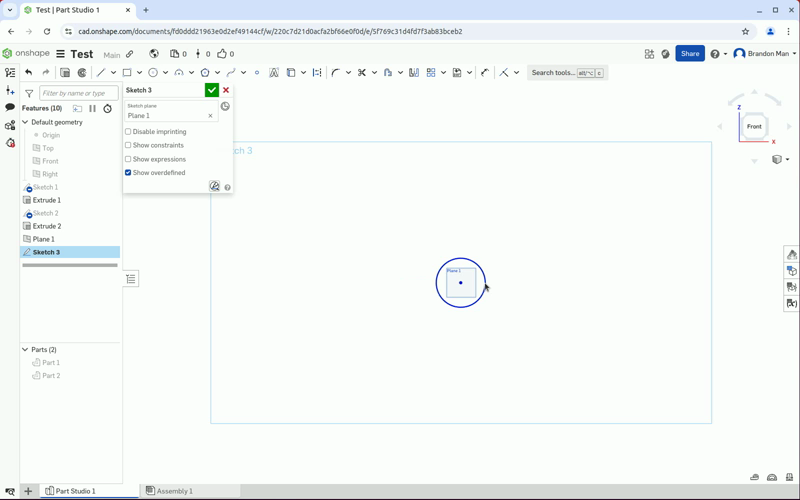
mouse_move(444, 276)
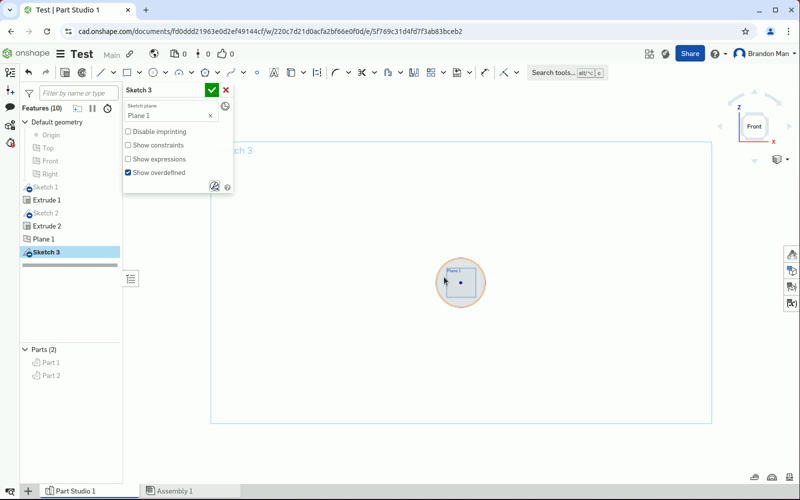
click(444, 276)
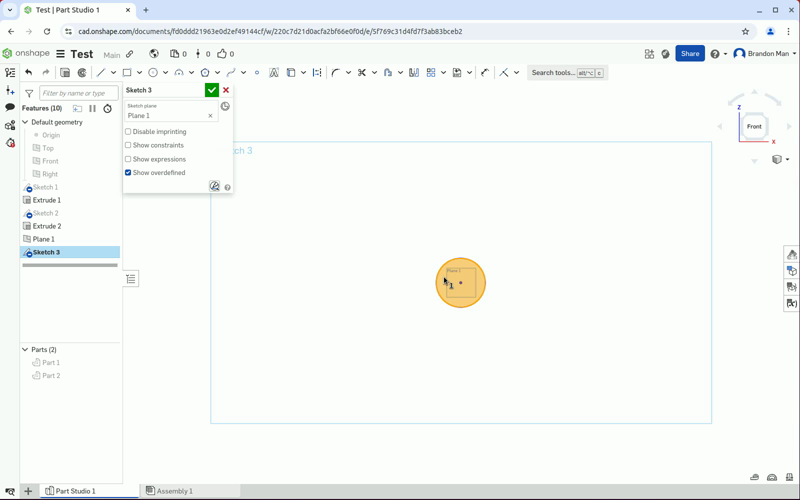
mouse_move(73, 352)
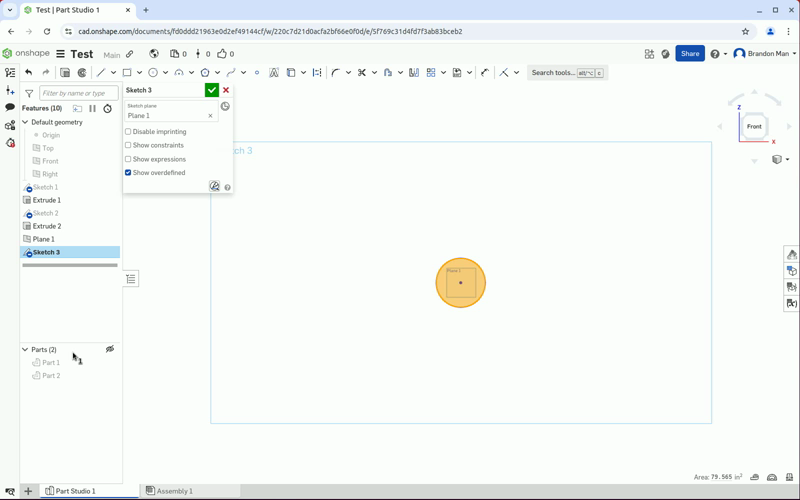
key(shift+y)
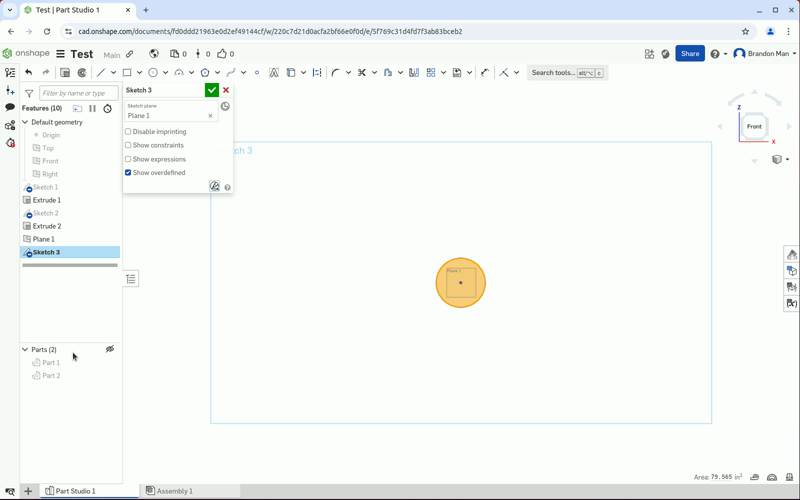
key(shift+e)
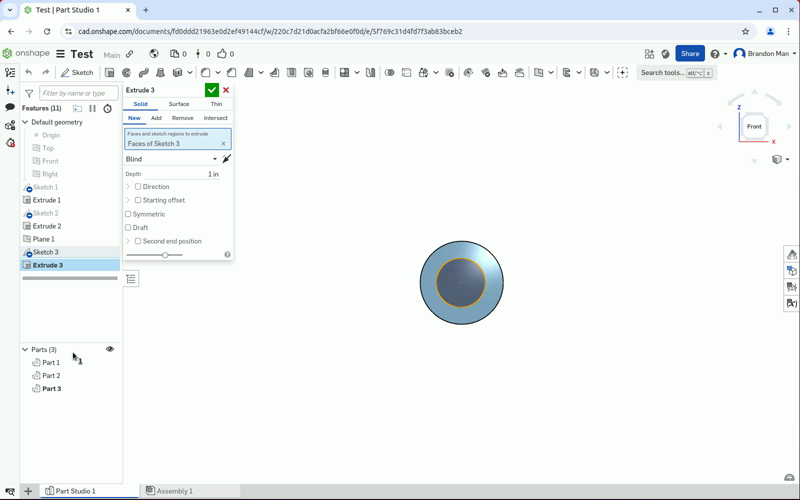
mouse_move(143, 106)
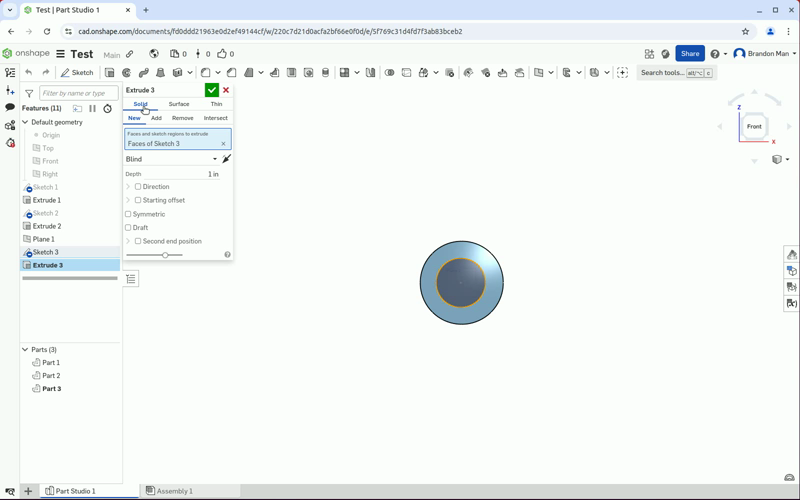
click(143, 106)
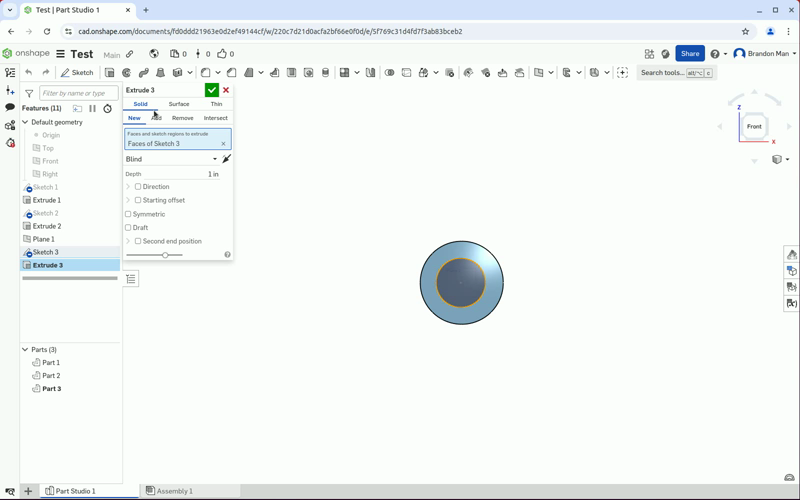
mouse_move(186, 120)
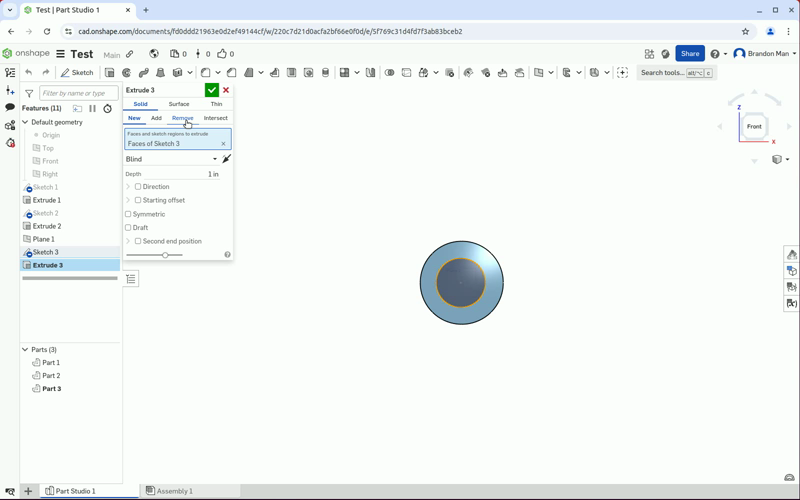
click(186, 120)
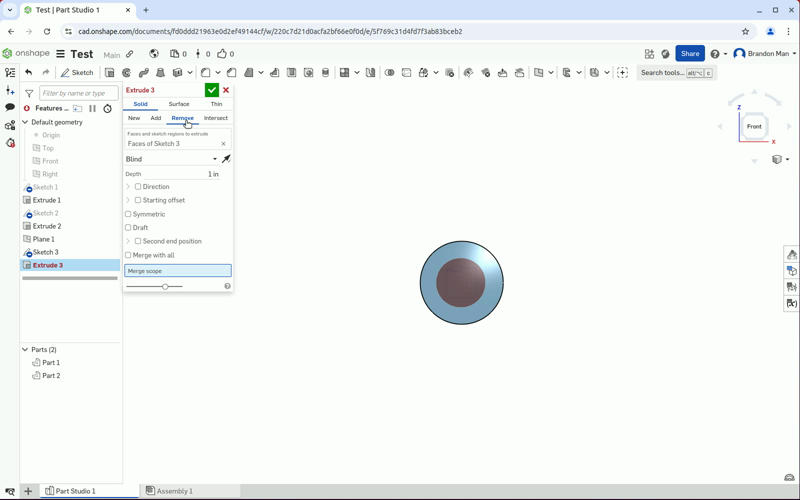
key(tab, 4)
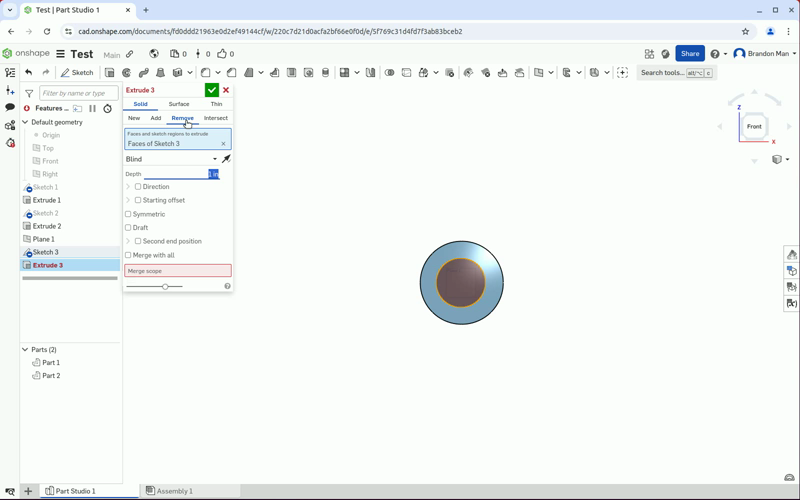
text(6.499)
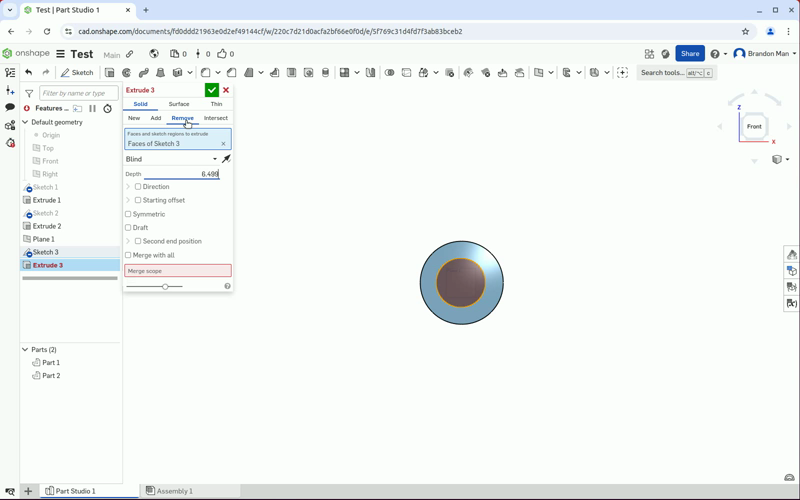
key(tab, 6)
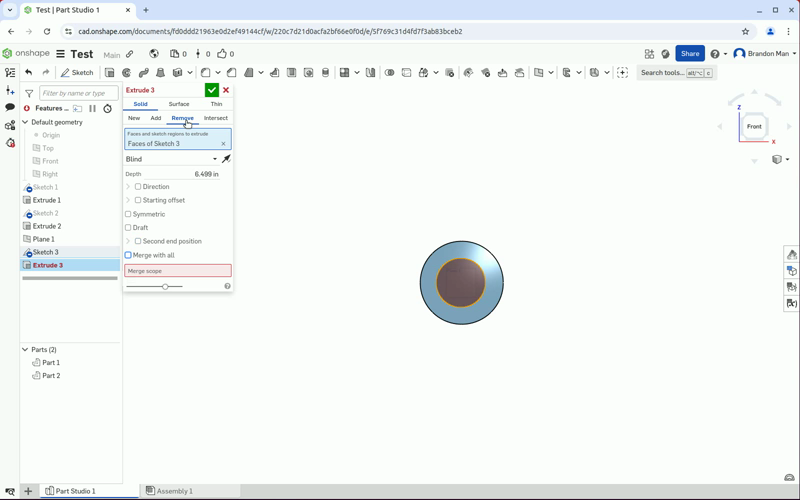
key(space)
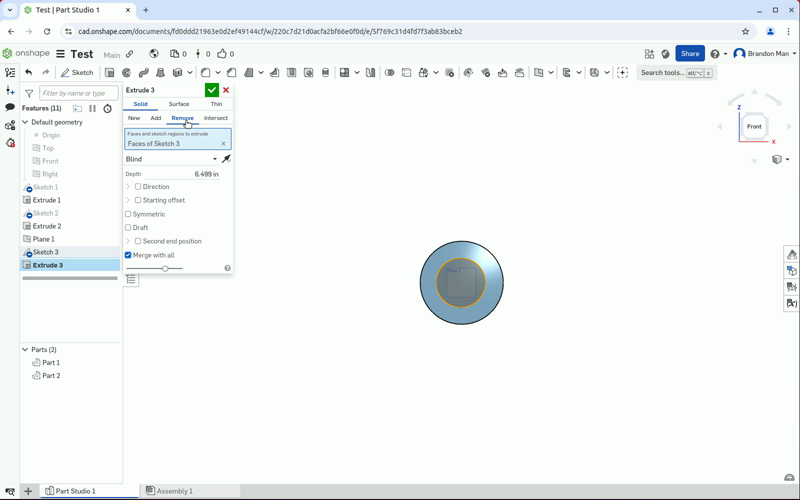
key(enter)
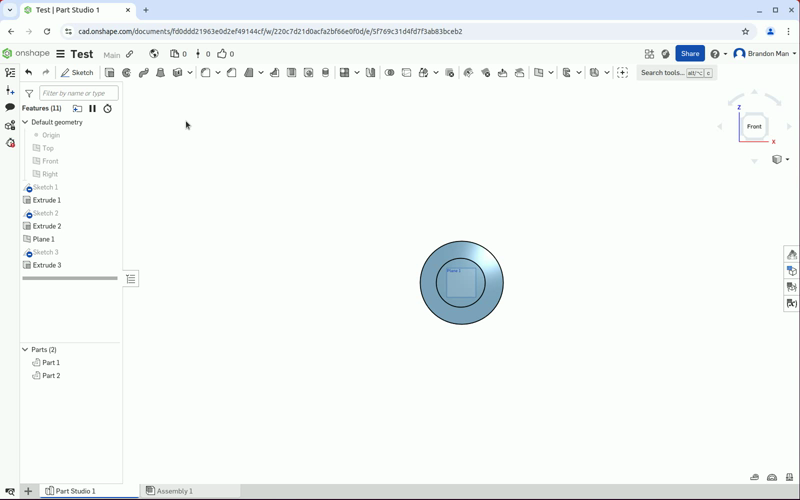
key(shift+h)
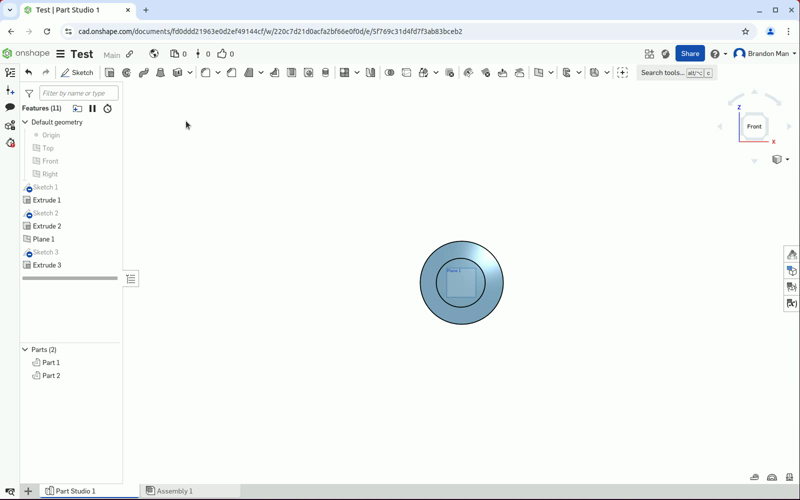
key(shift+h)
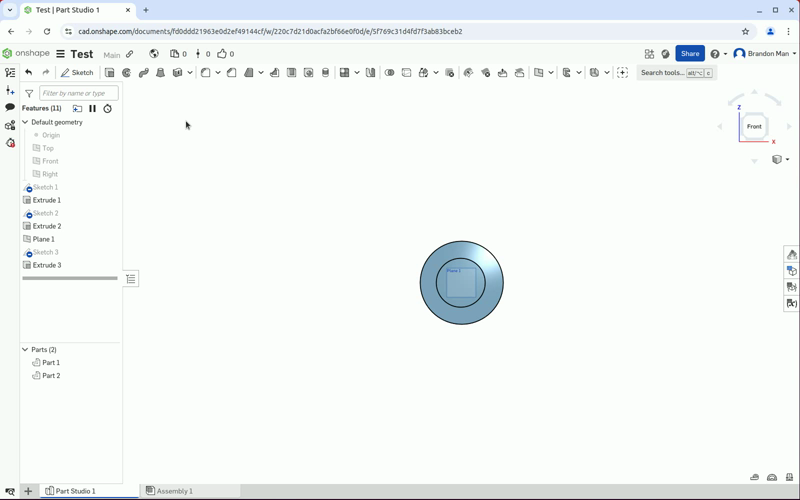
mouse_move(73, 189)
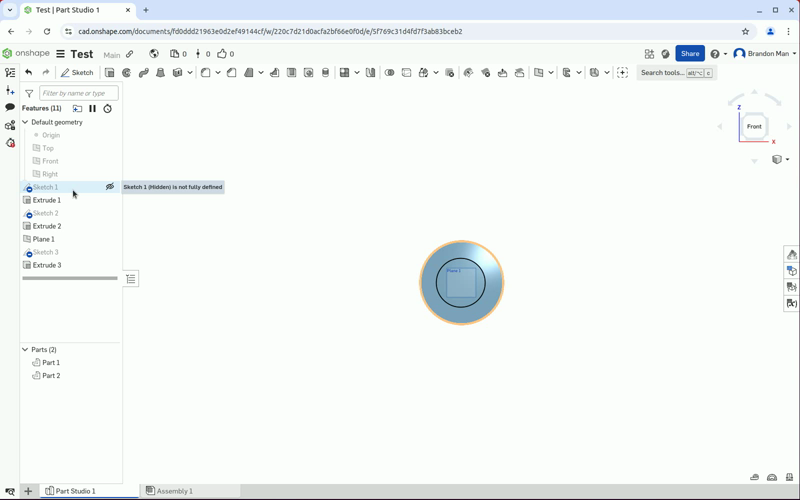
click(73, 189)
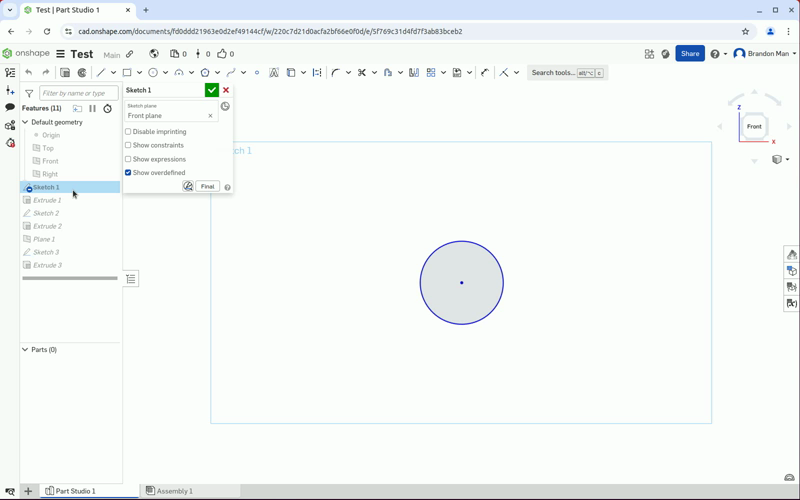
mouse_move(229, 92)
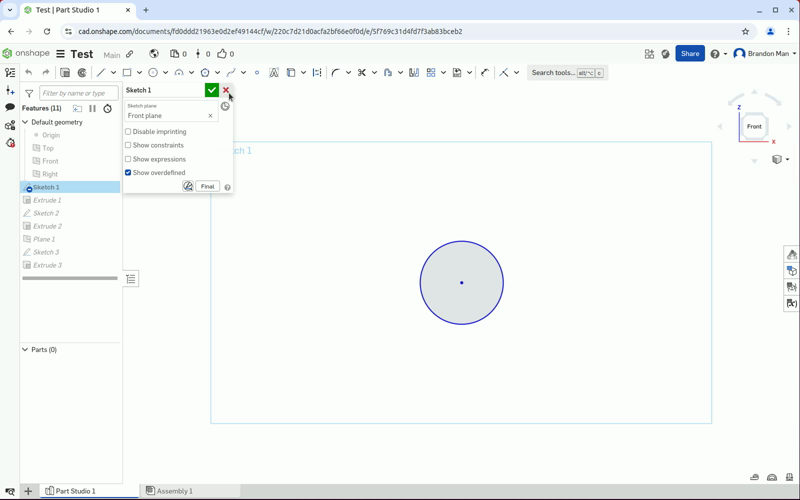
click(229, 92)
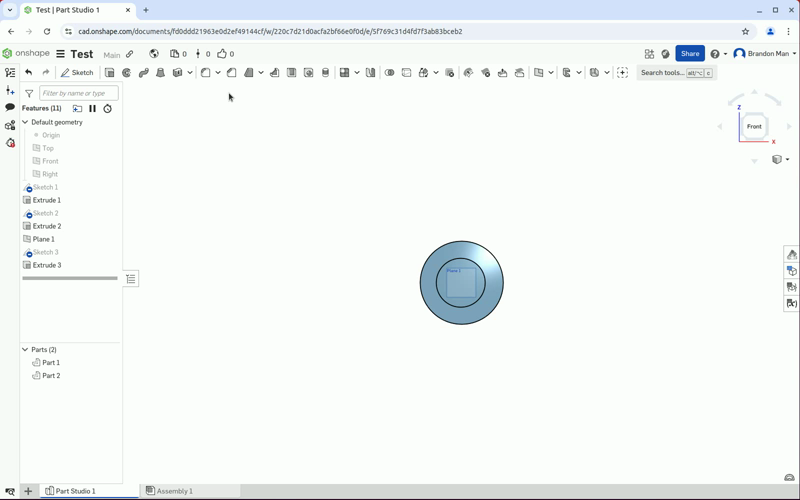
mouse_move(541, 75)
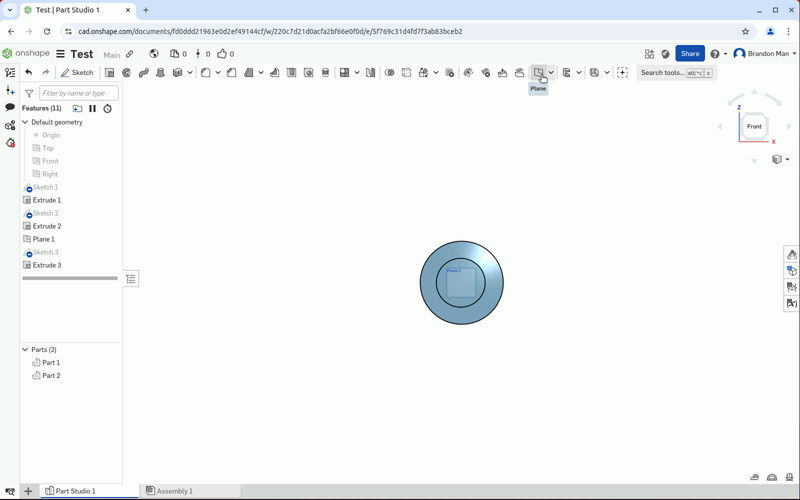
click(541, 75)
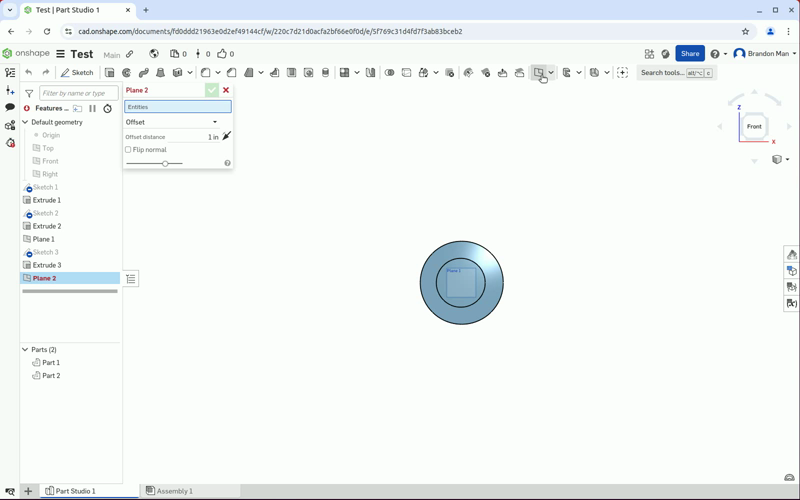
mouse_move(73, 163)
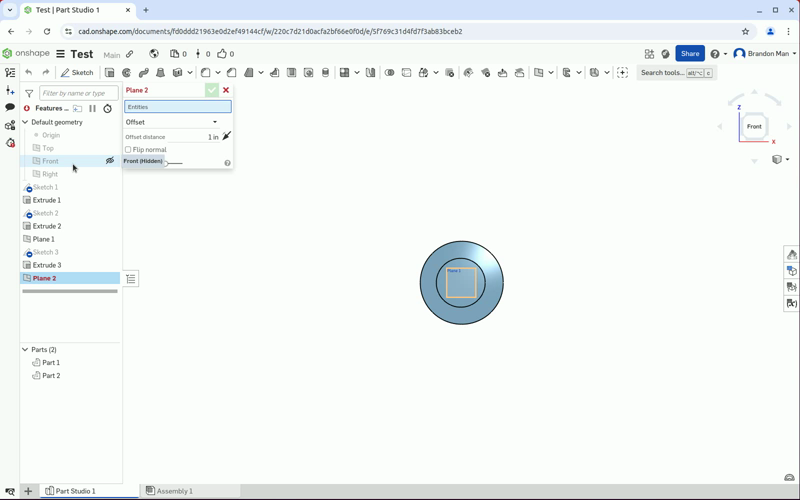
click(73, 163)
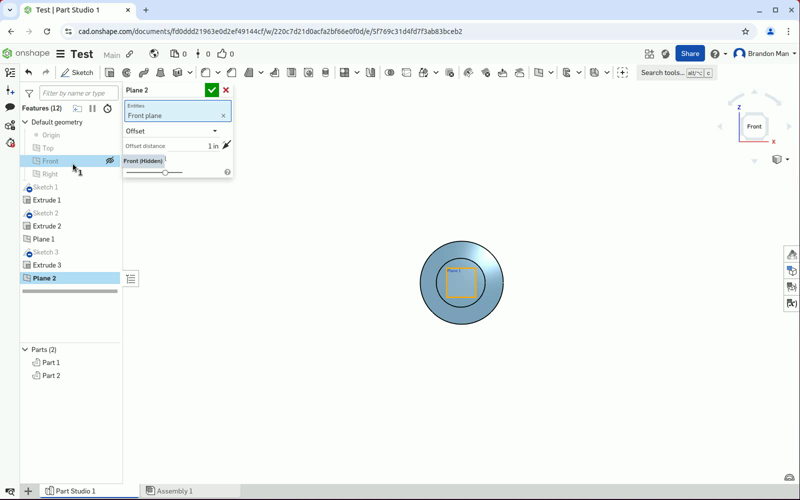
key(tab, 2)
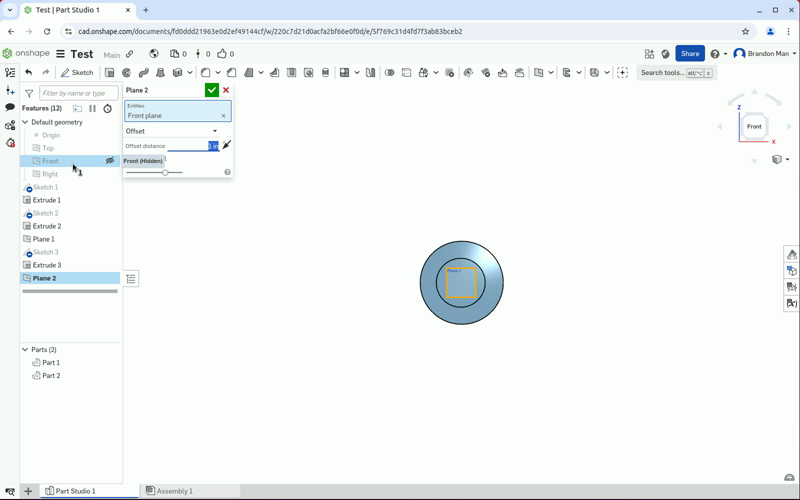
text(16.607)
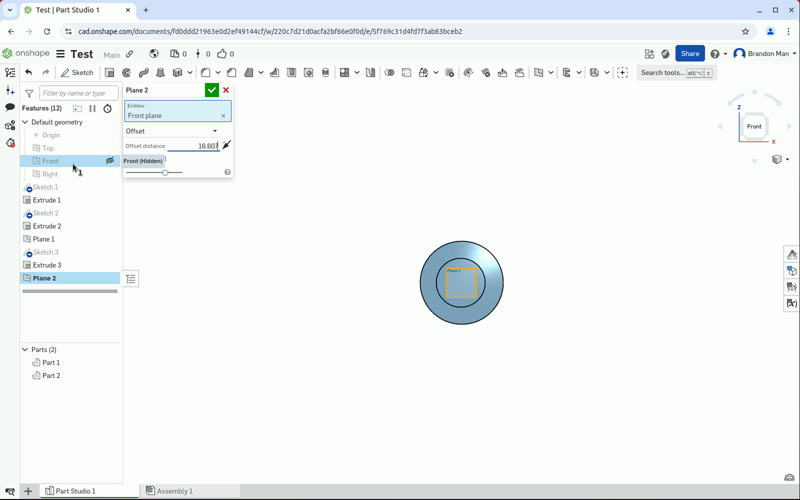
key(enter, 2)
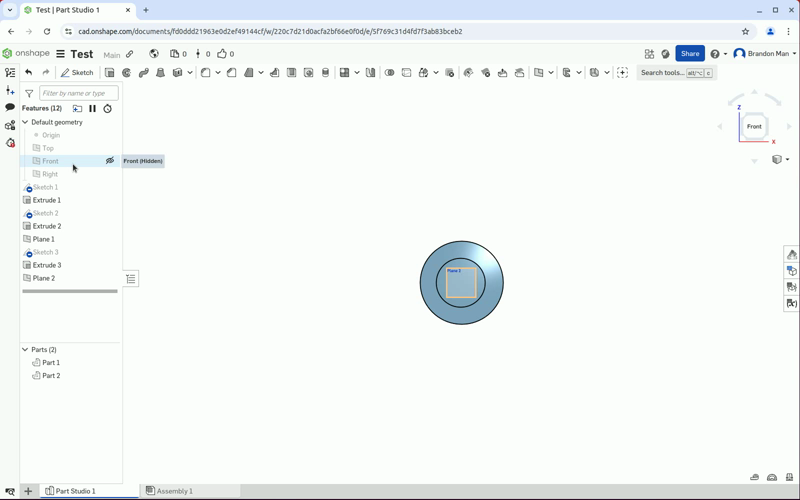
key(shift+s)
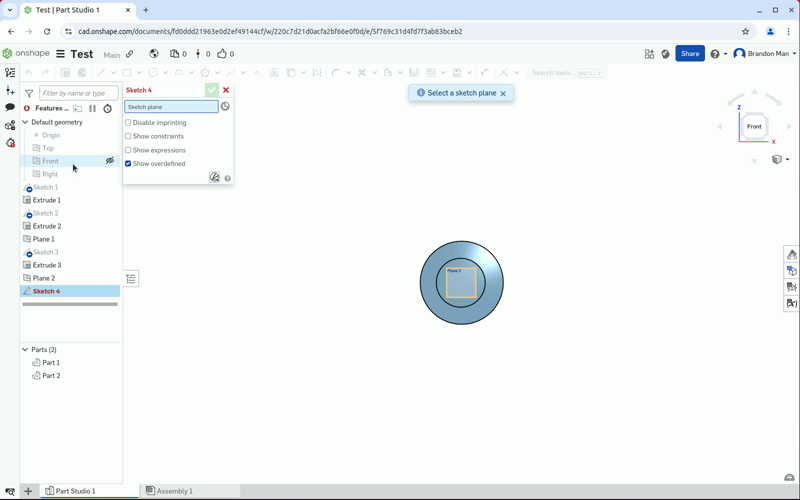
mouse_move(73, 280)
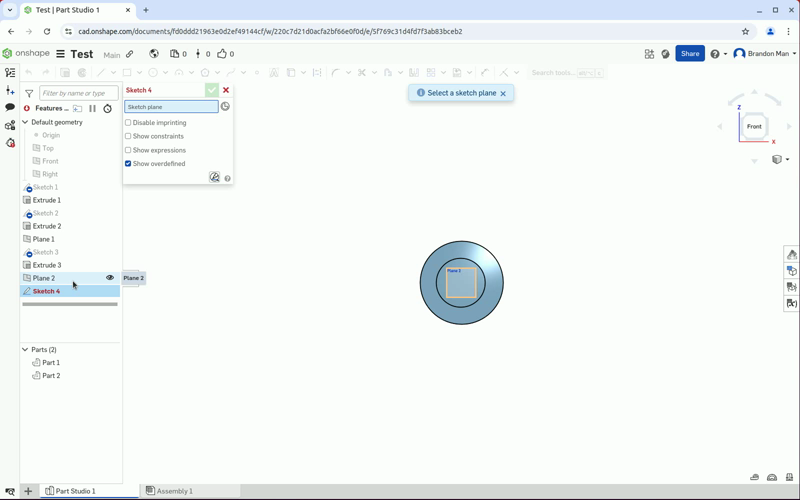
click(73, 280)
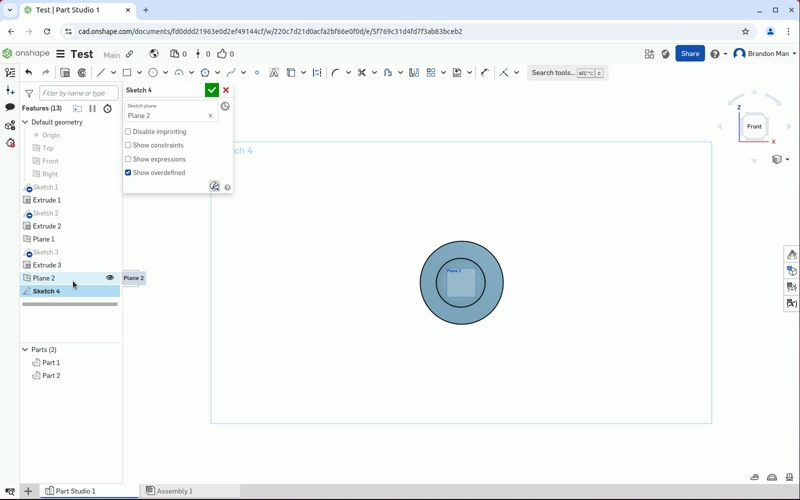
mouse_move(73, 352)
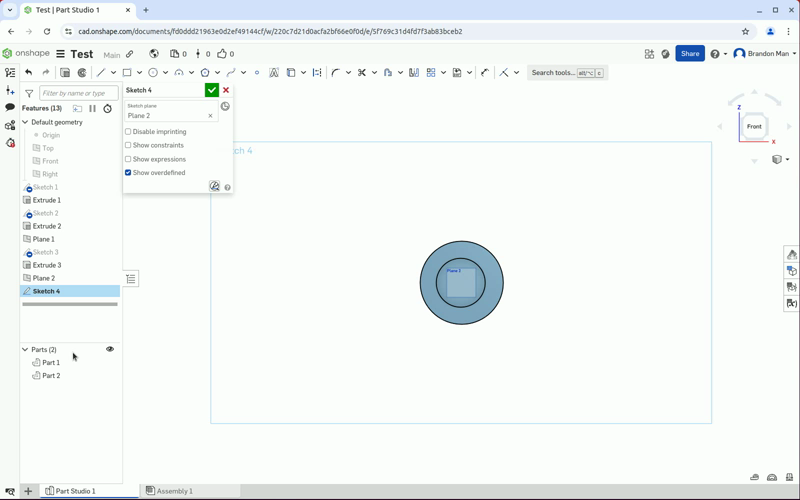
key(y)
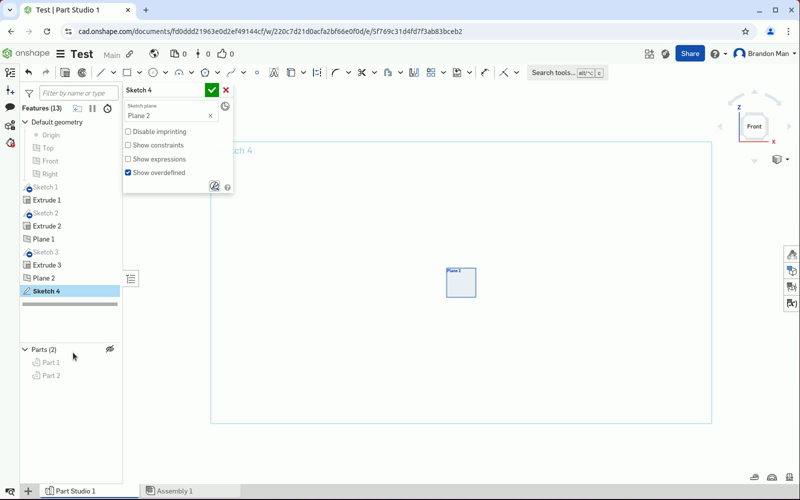
key(c)
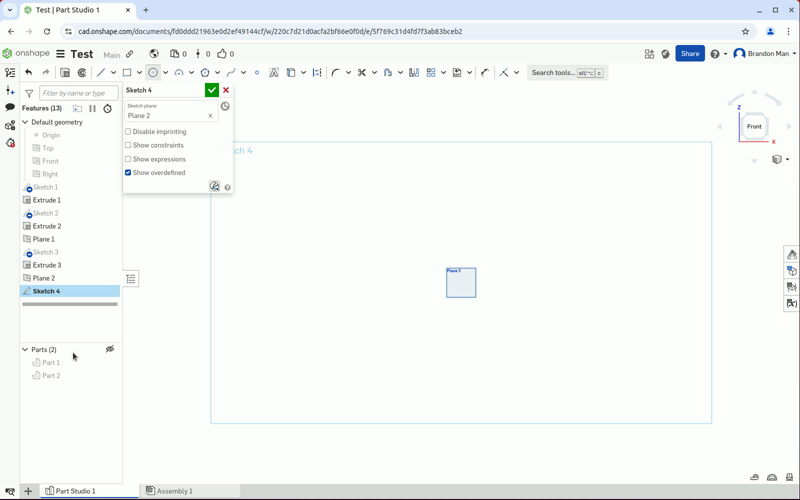
key_down(shift)
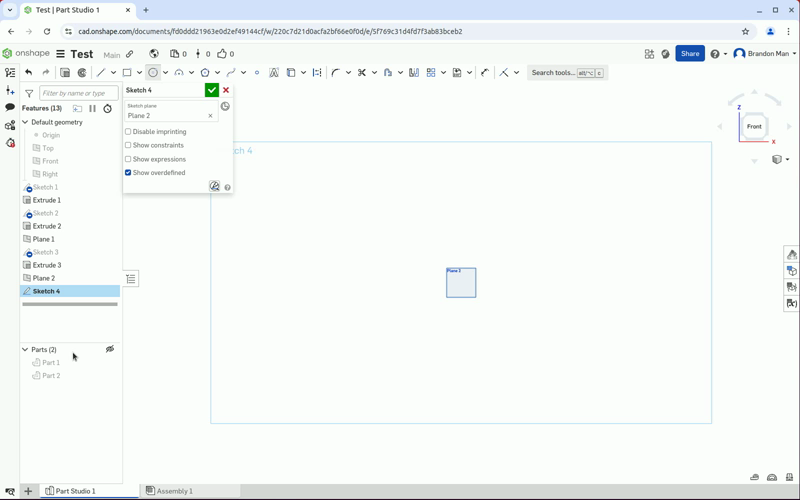
mouse_move(461, 282)
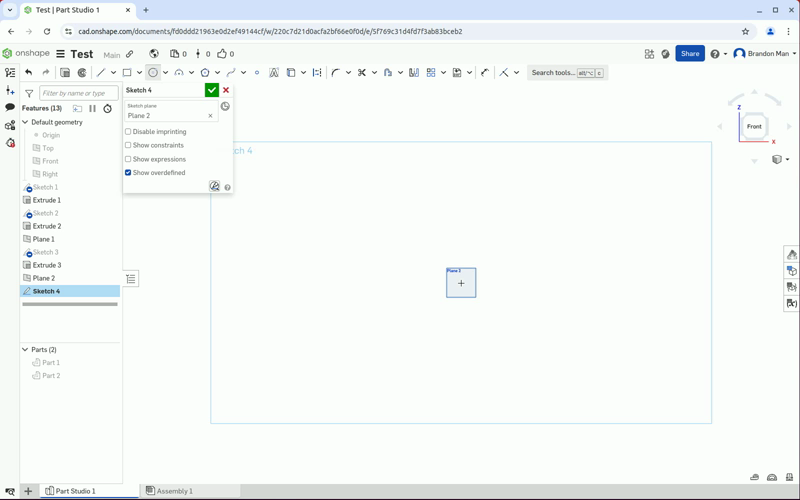
click(461, 282)
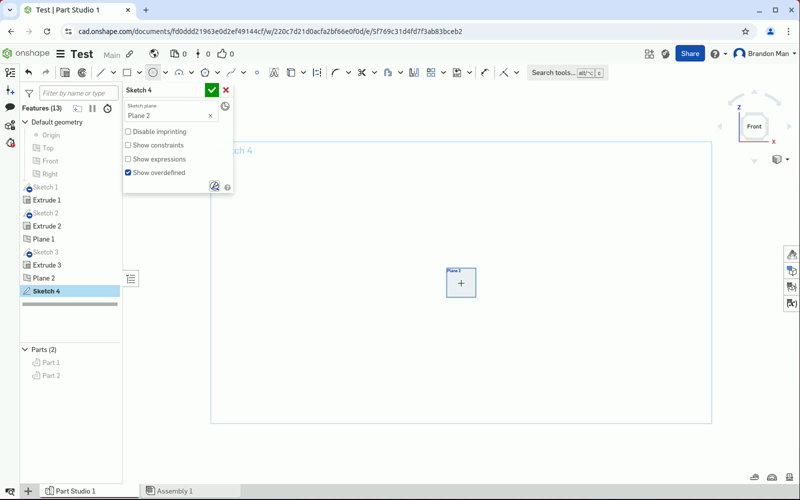
key_up(shift)
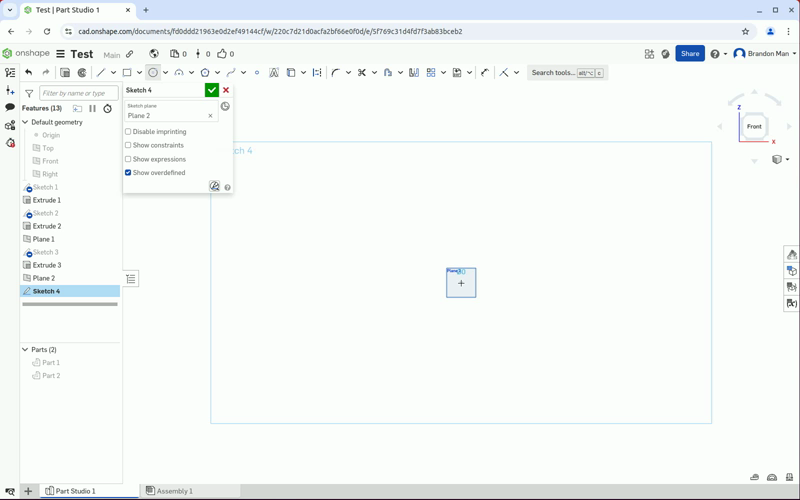
mouse_move(470, 282)
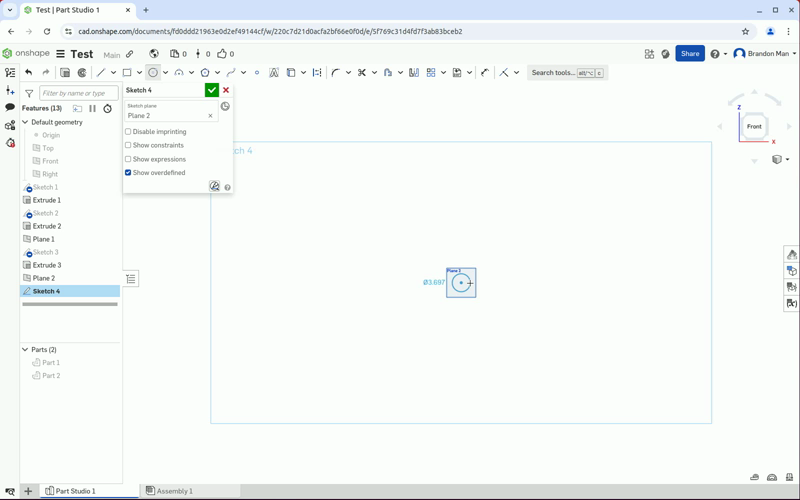
click(470, 282)
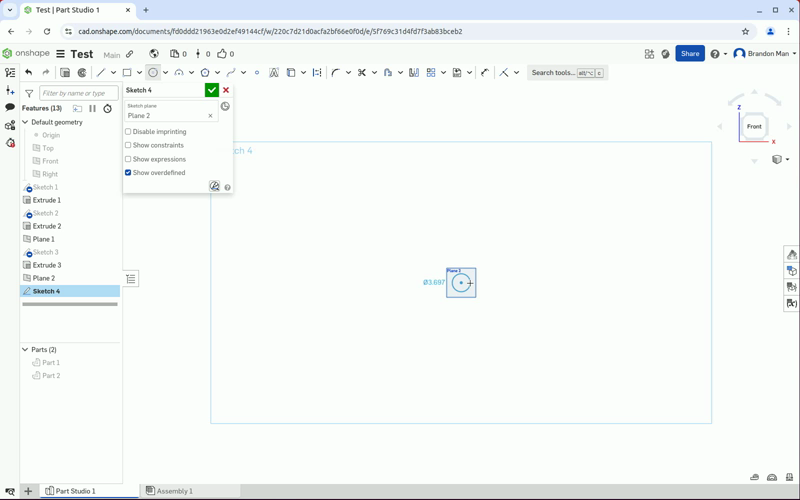
key(esc)
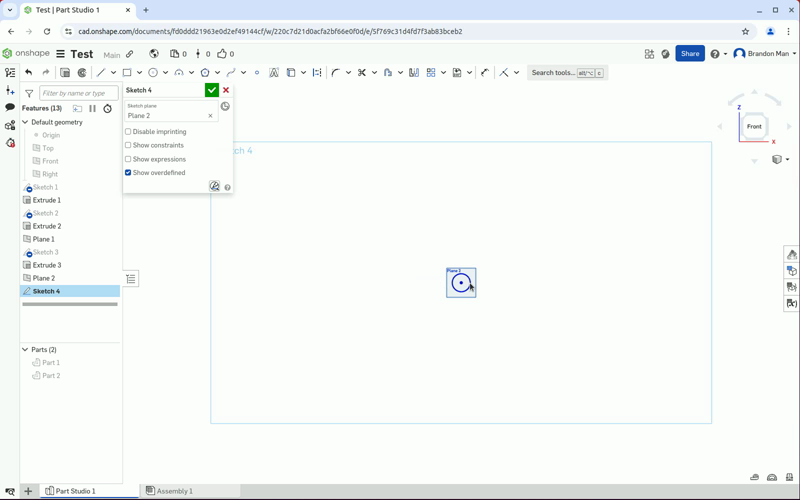
mouse_move(455, 281)
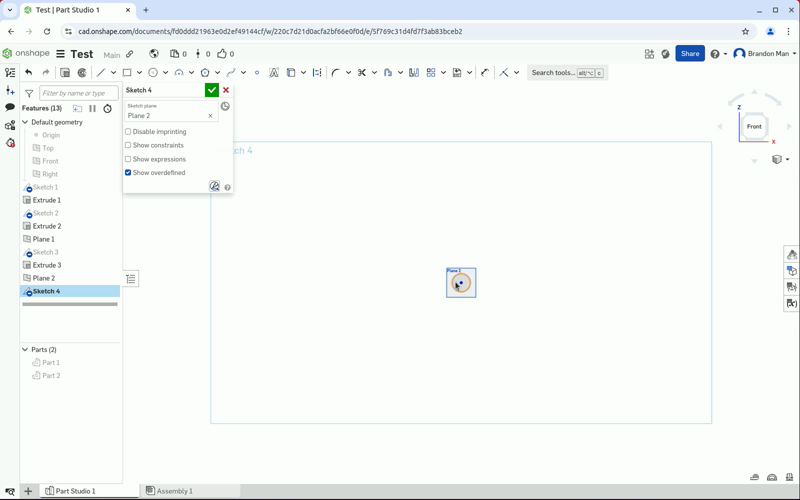
scroll(6)
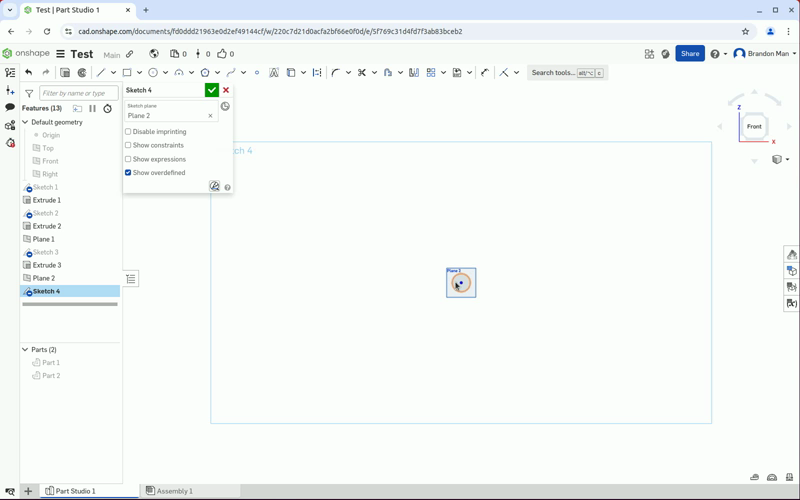
scroll(6)
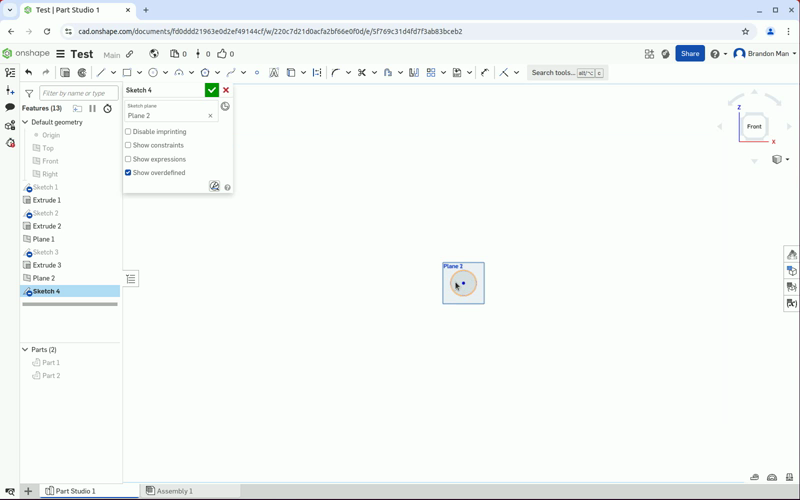
scroll(6)
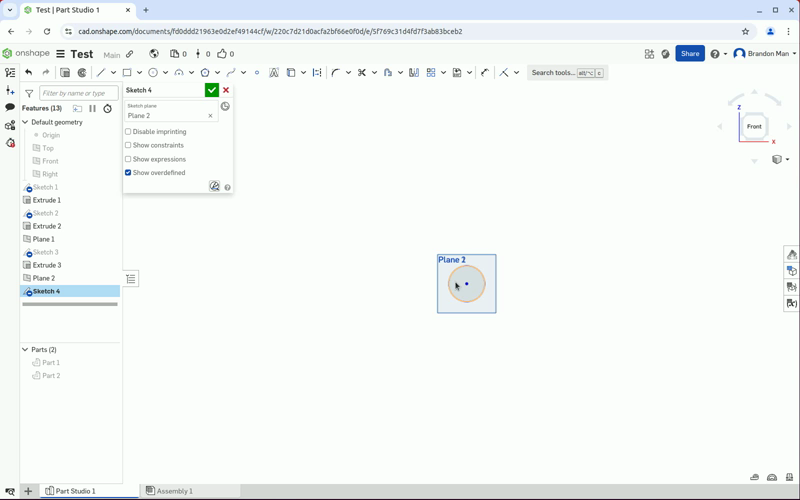
scroll(6)
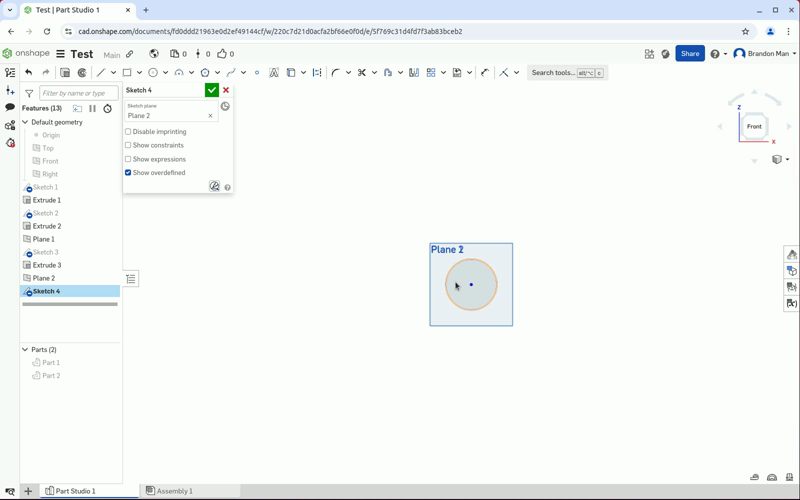
scroll(6)
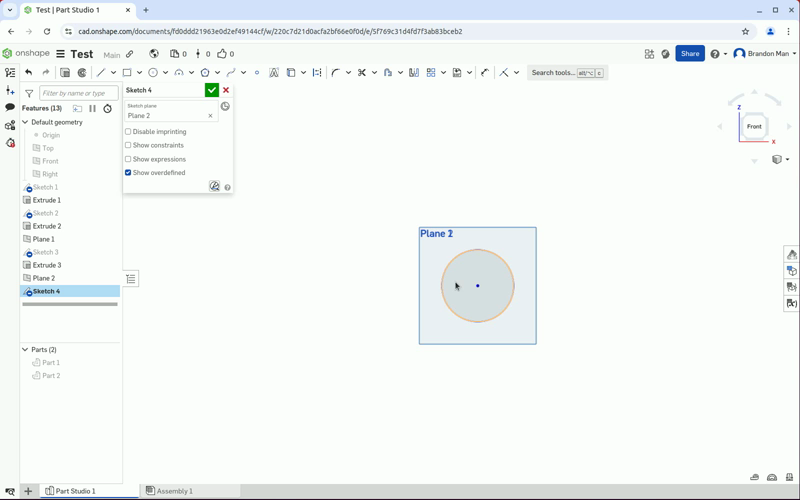
scroll(6)
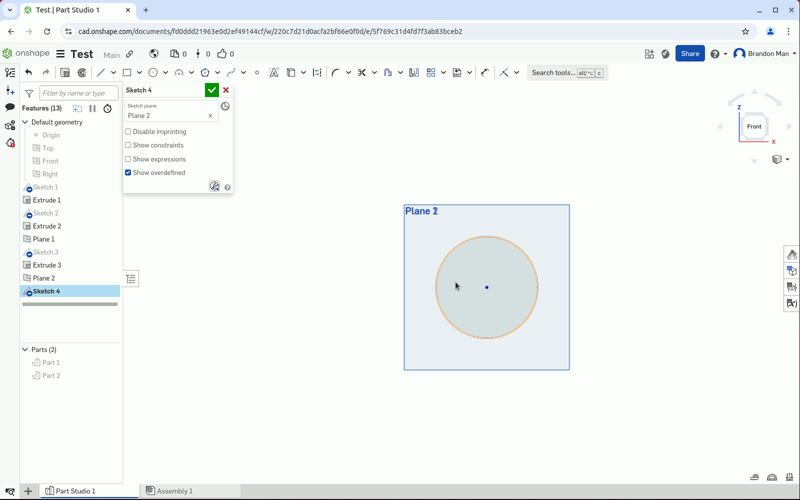
scroll(6)
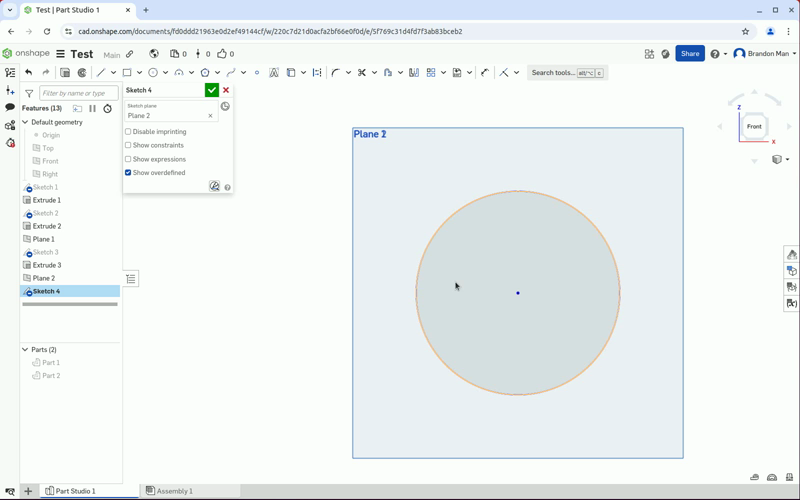
click(455, 281)
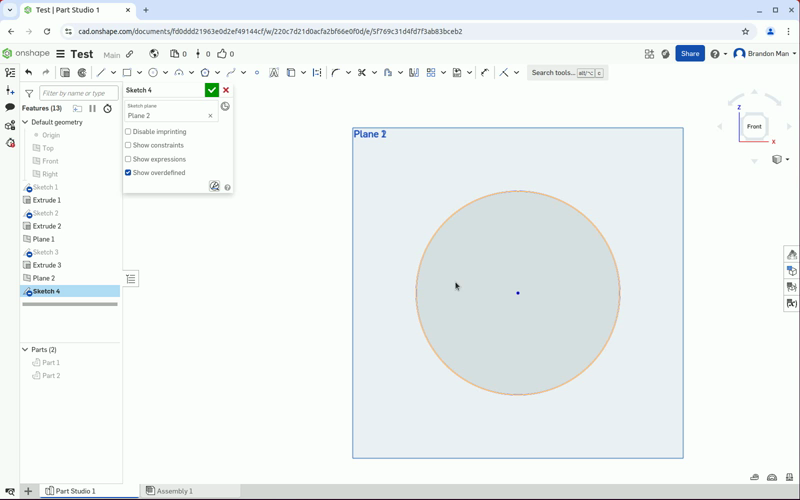
scroll(-6)
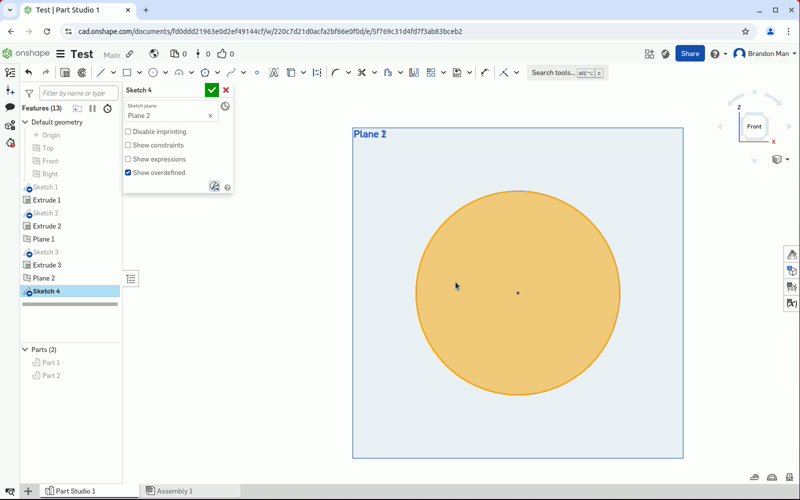
scroll(-6)
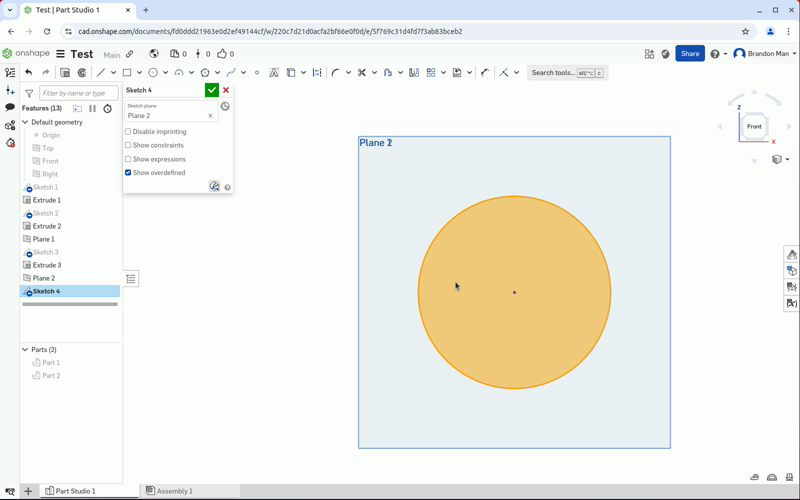
scroll(-6)
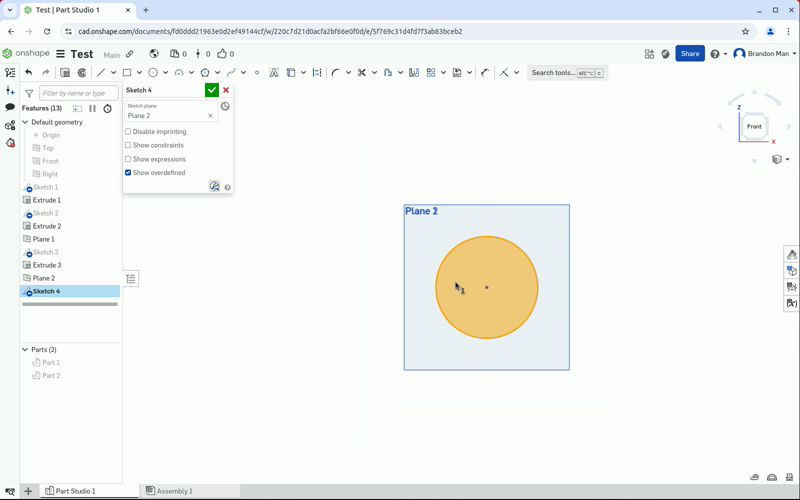
scroll(-6)
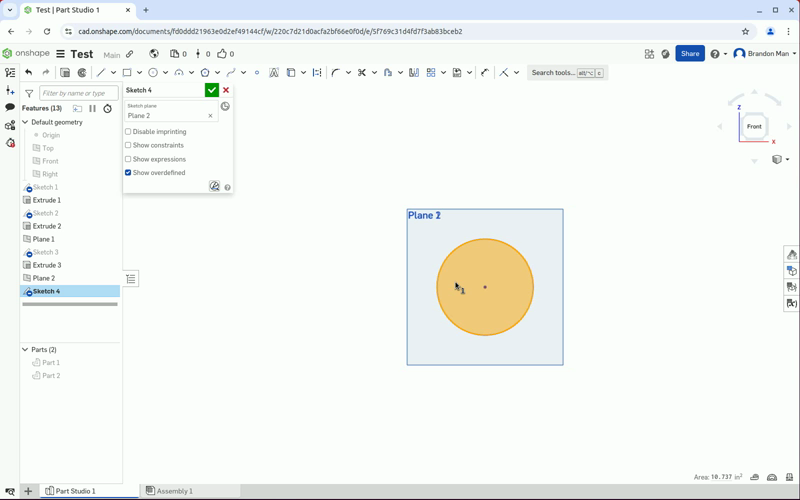
scroll(-6)
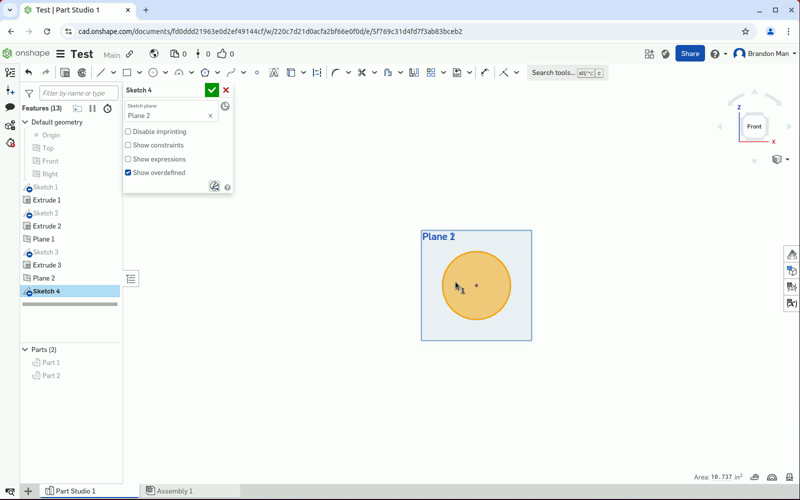
scroll(-6)
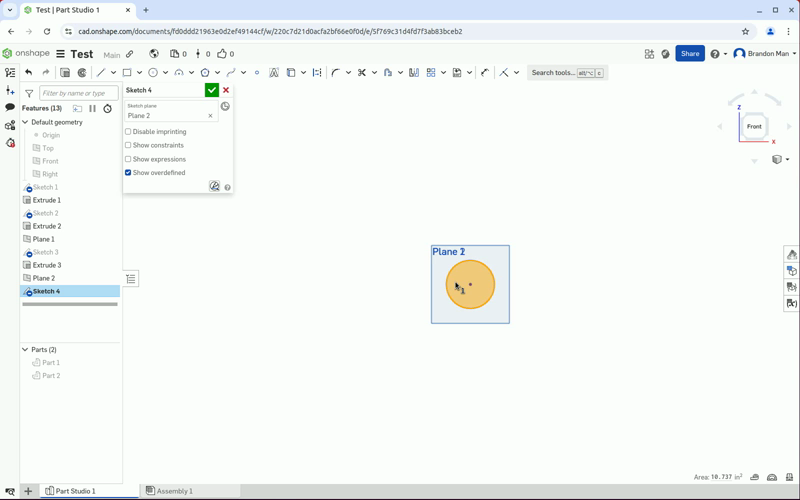
scroll(-6)
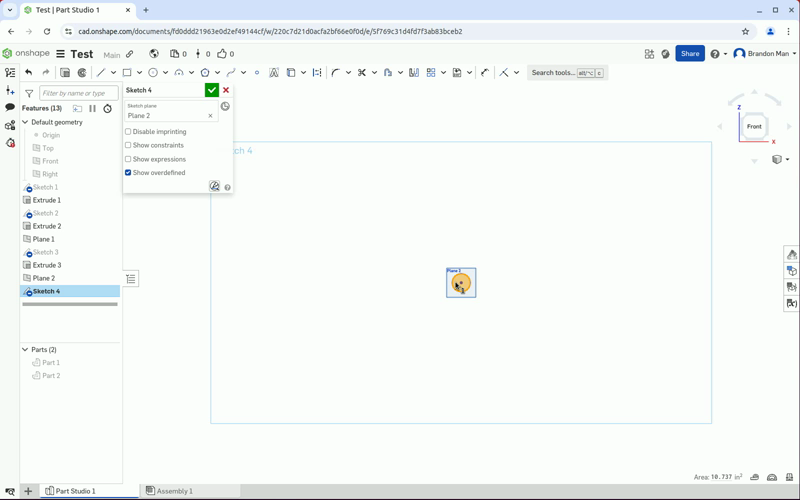
mouse_move(73, 352)
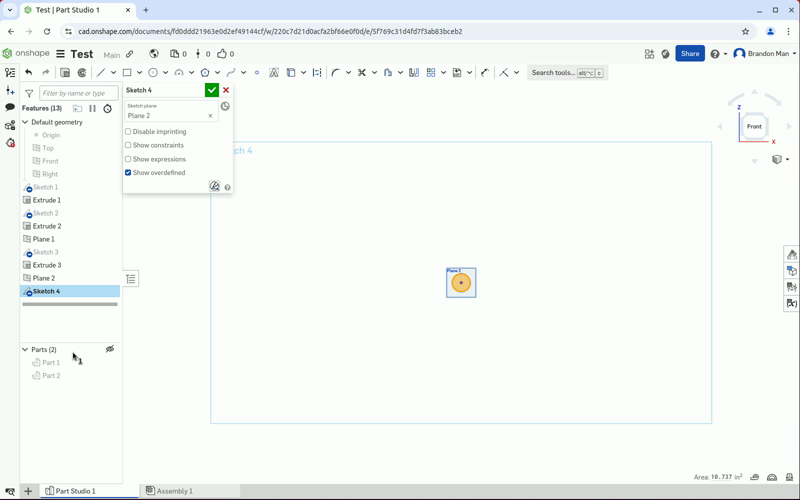
key(shift+y)
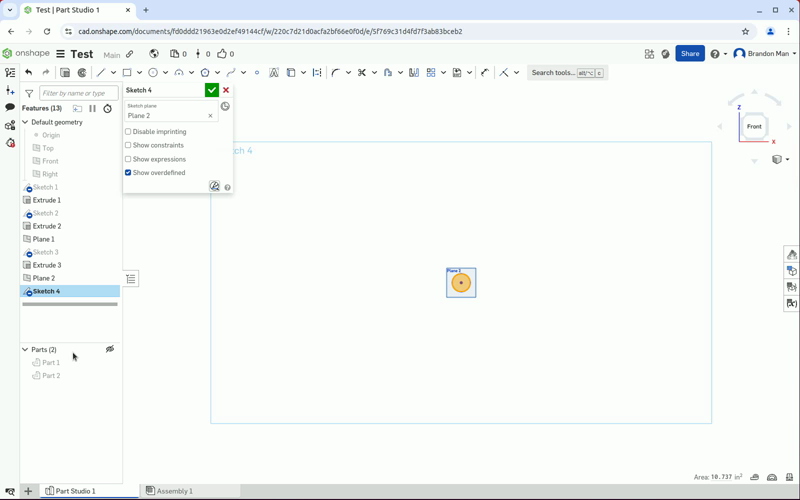
key(shift+e)
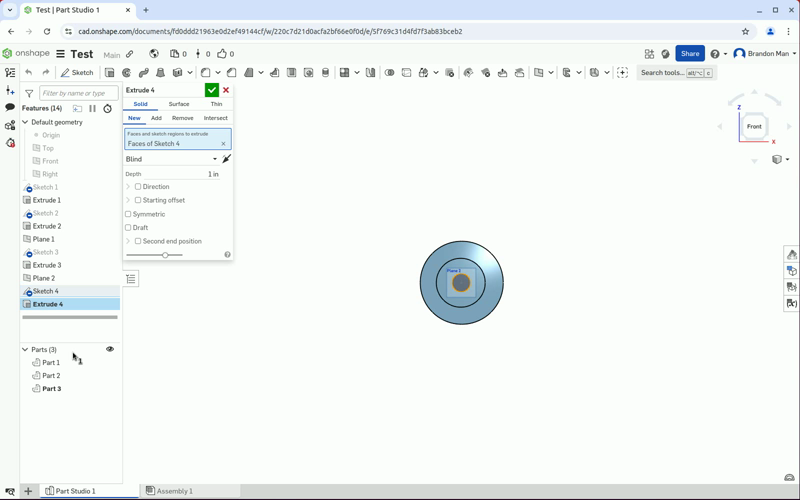
mouse_move(143, 106)
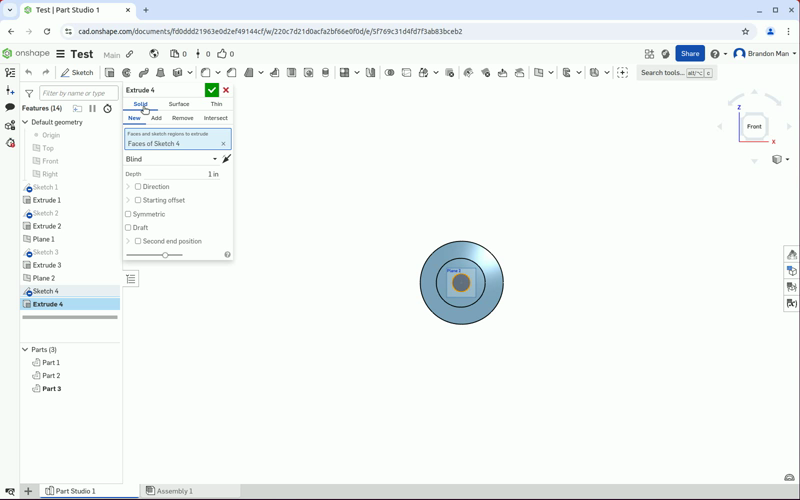
click(143, 106)
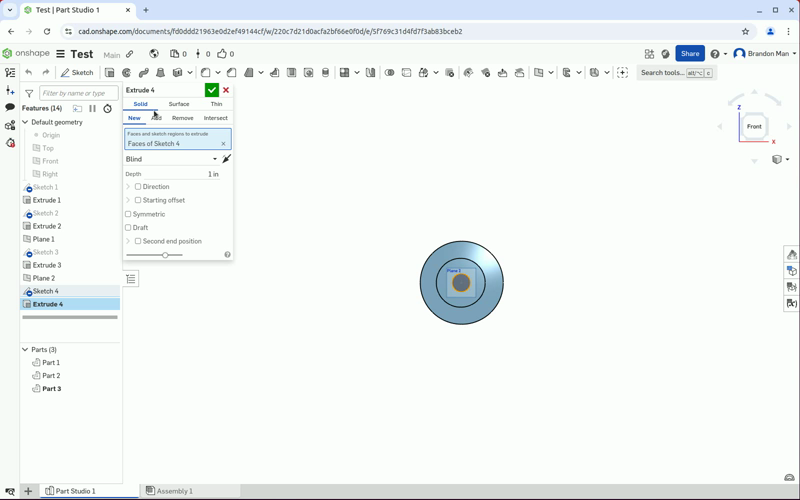
mouse_move(186, 120)
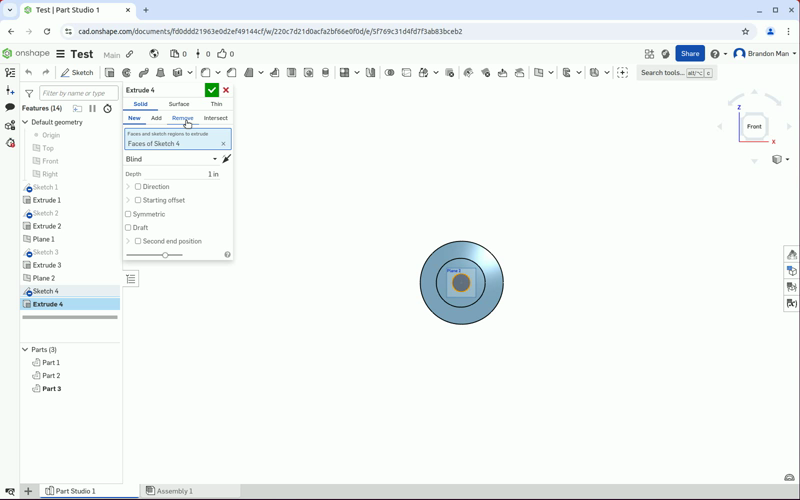
click(186, 120)
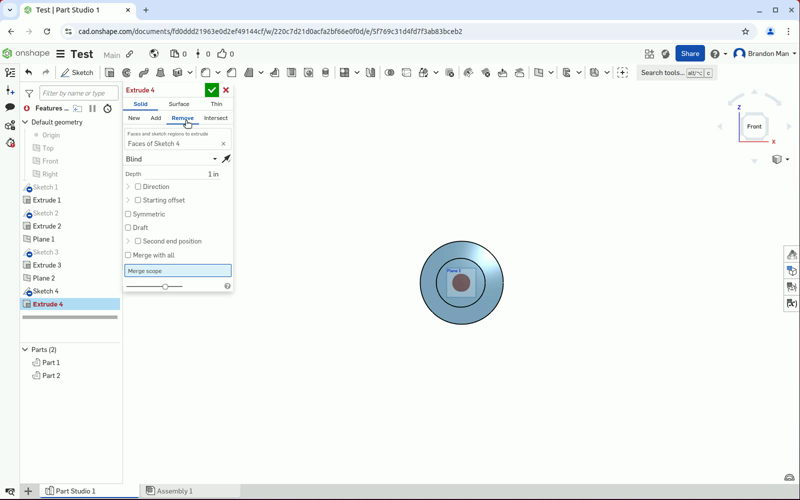
key(tab, 4)
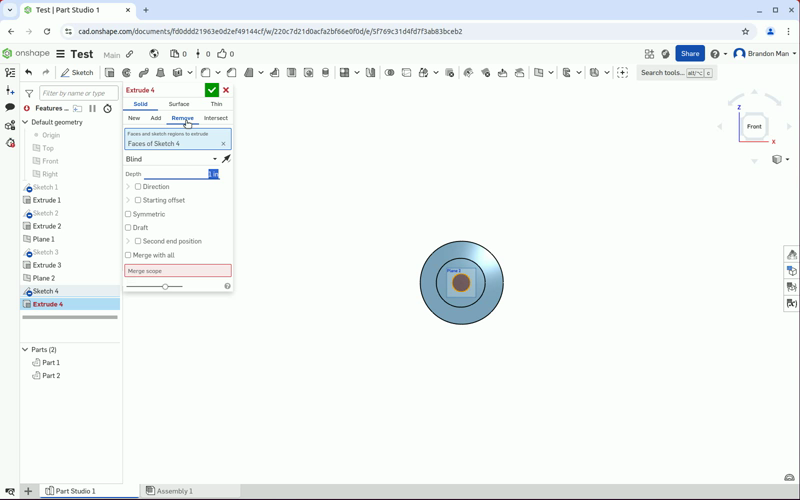
text(13.239)
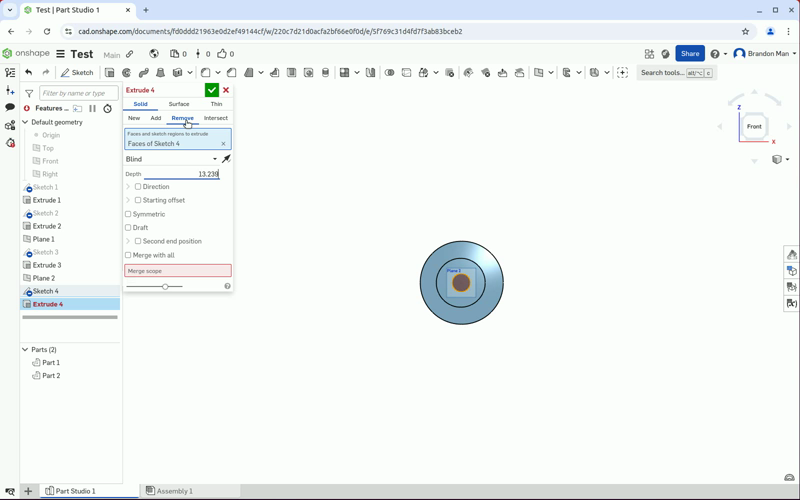
key(tab, 6)
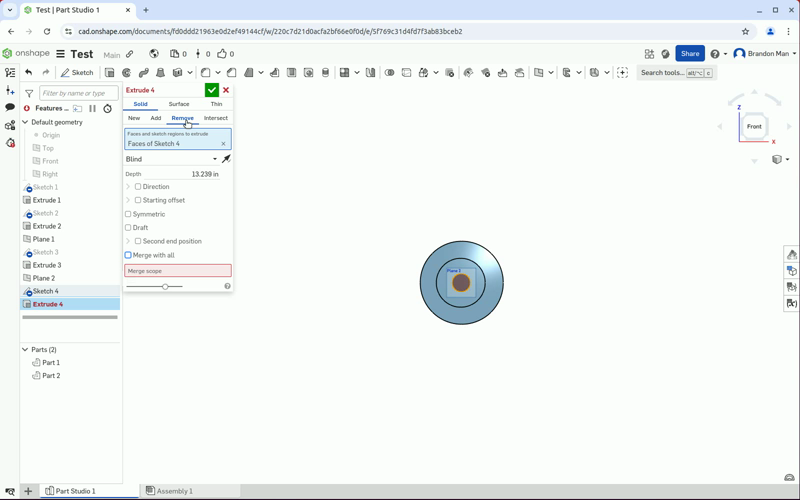
key(space)
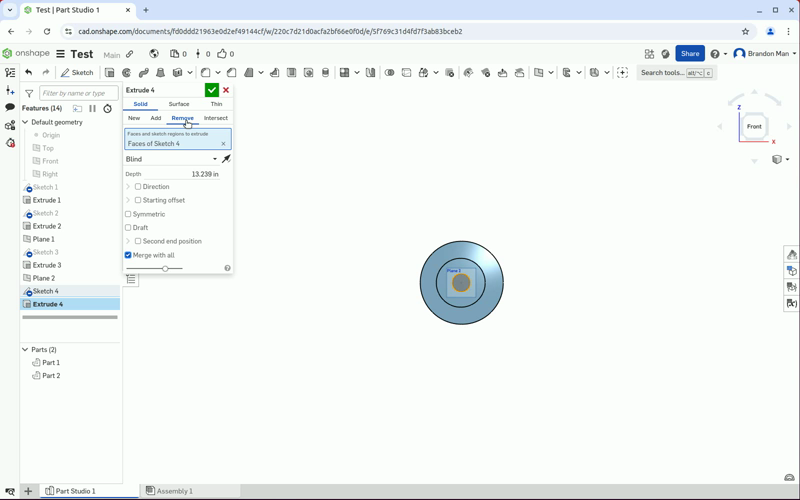
key(enter)
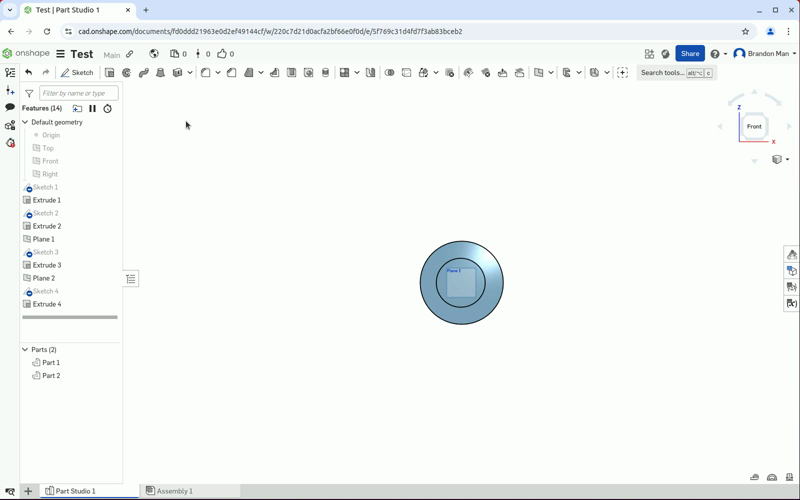
key(shift+h)
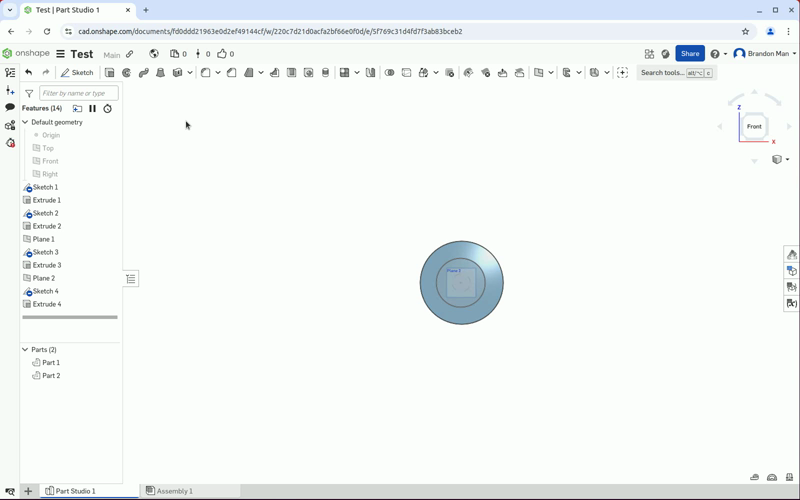
key(shift+h)
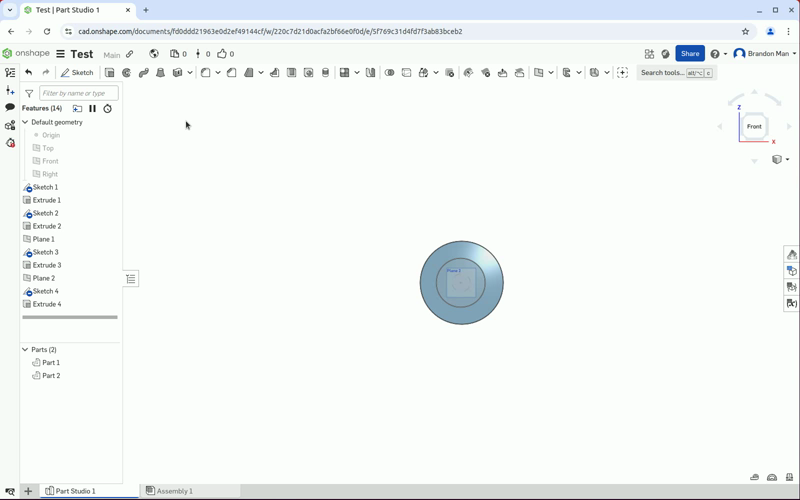
key(shift+7)
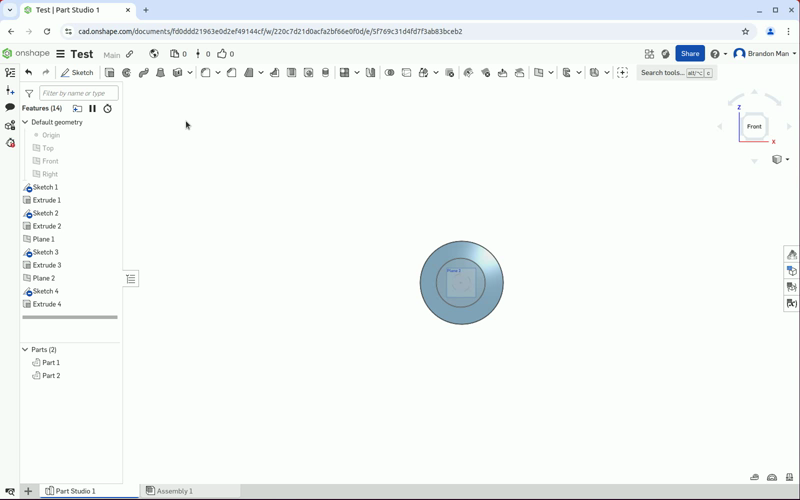
key(left, 2)
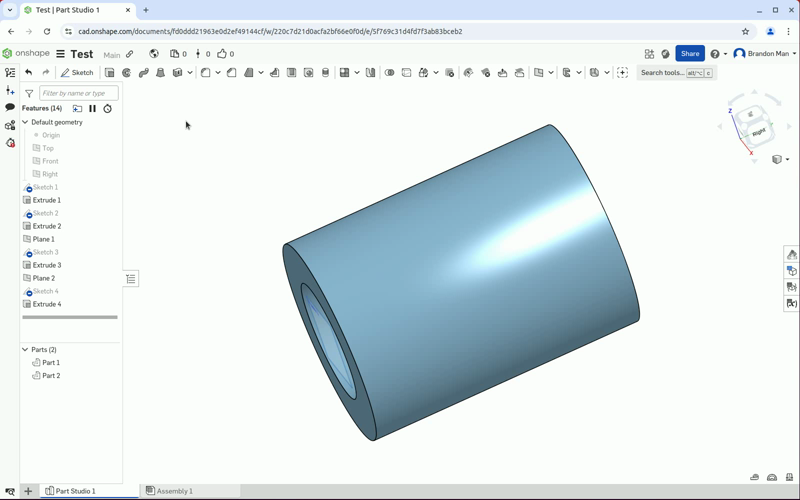
key(down, 2)
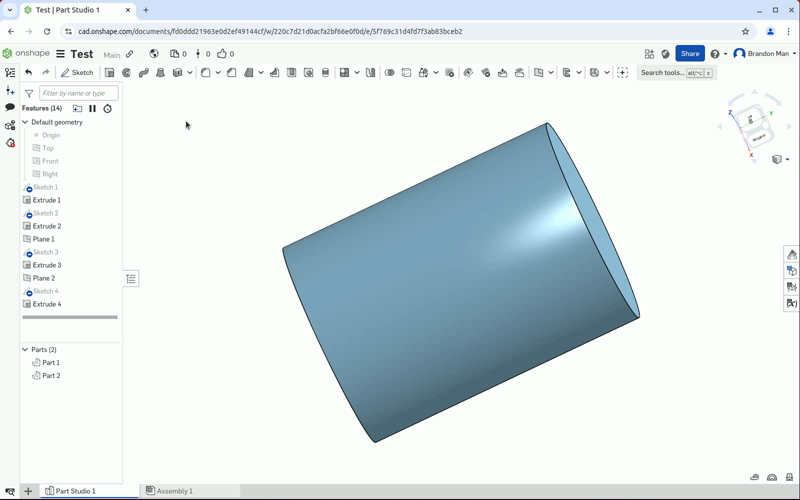
key(up, 2)
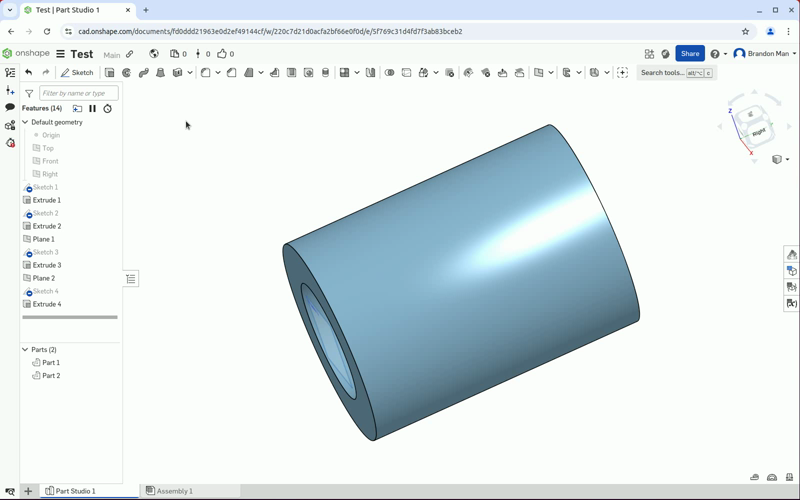
key(right, 2)
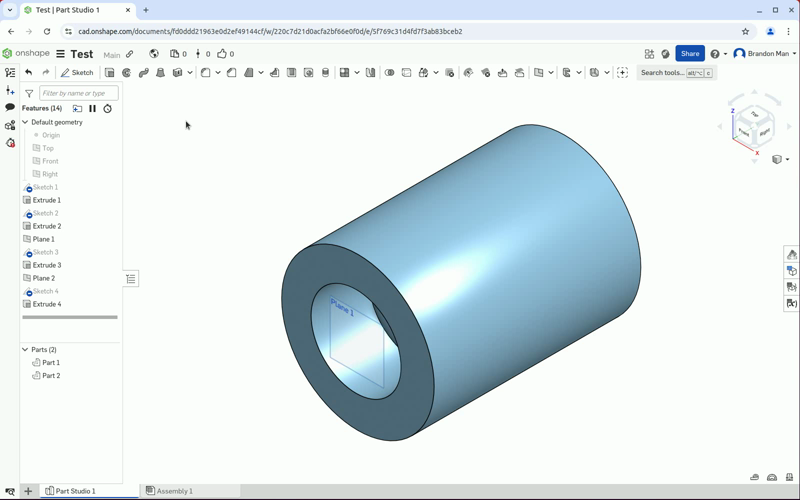
mouse_move(73, 189)
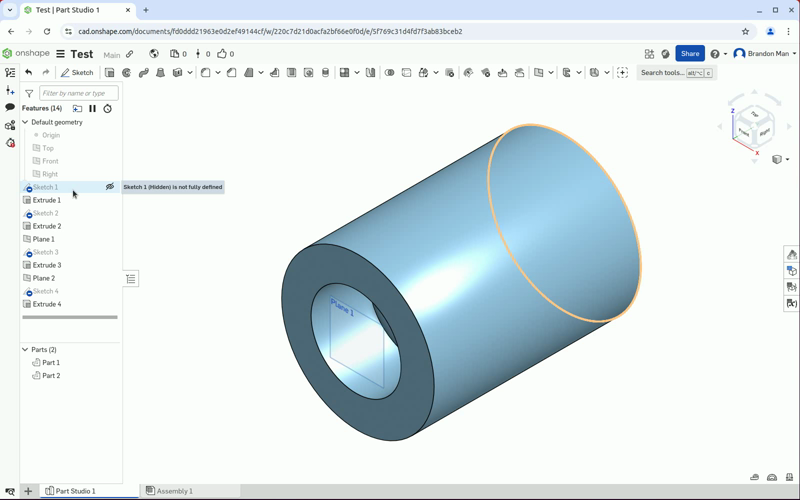
click(73, 189)